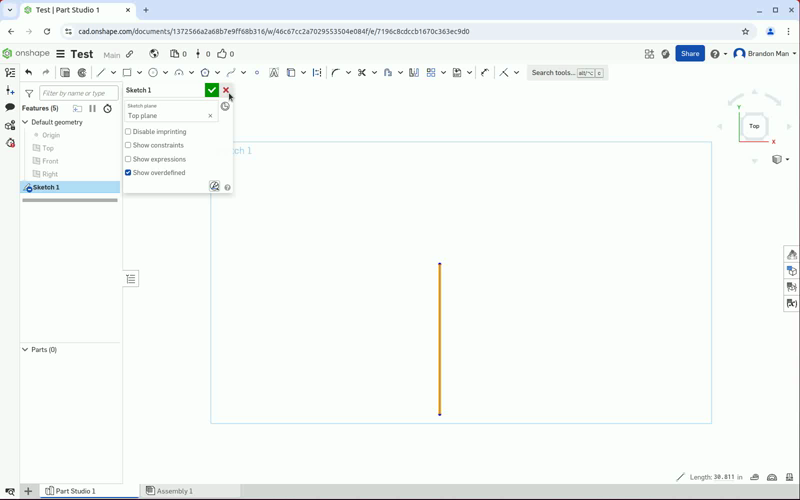
key(shift+h)
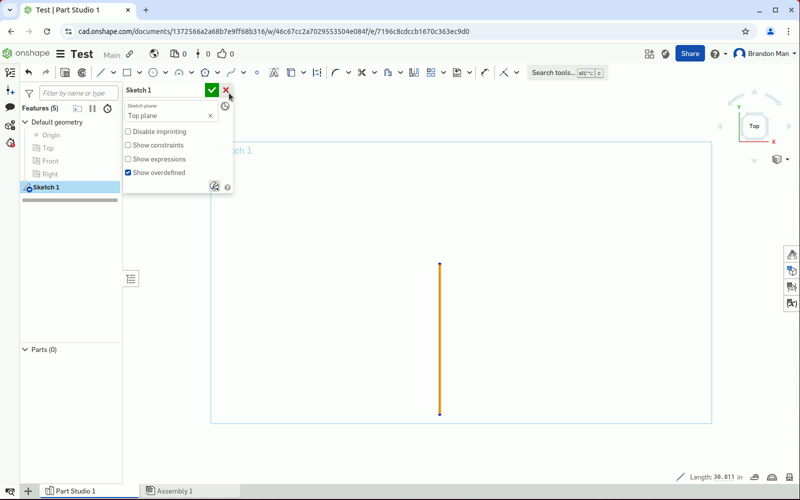
key(shift+s)
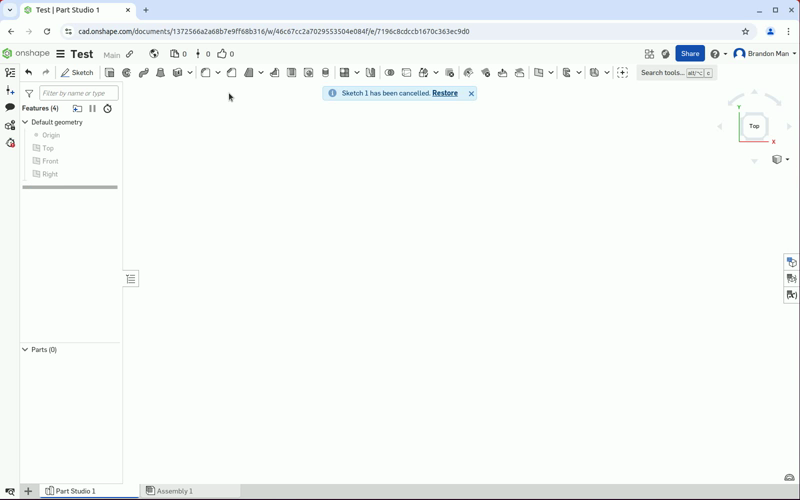
mouse_move(73, 150)
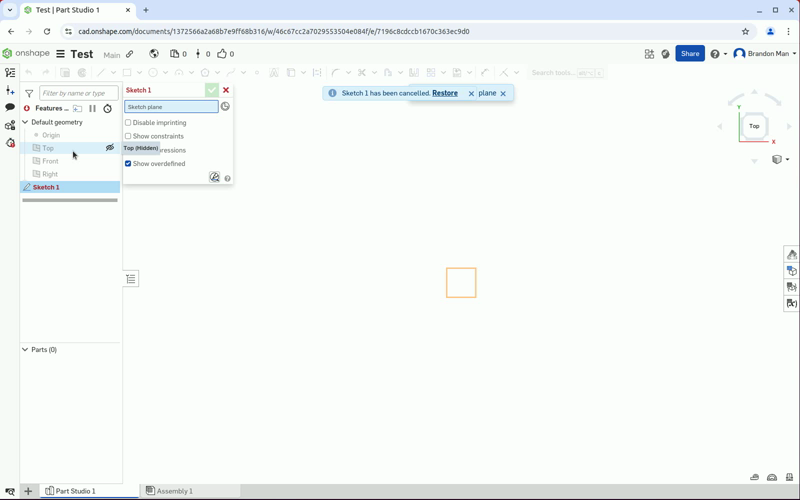
click(73, 150)
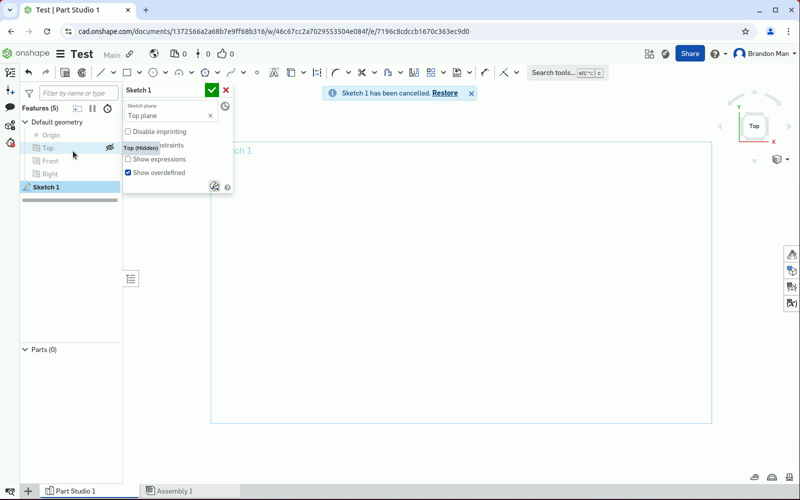
mouse_move(73, 352)
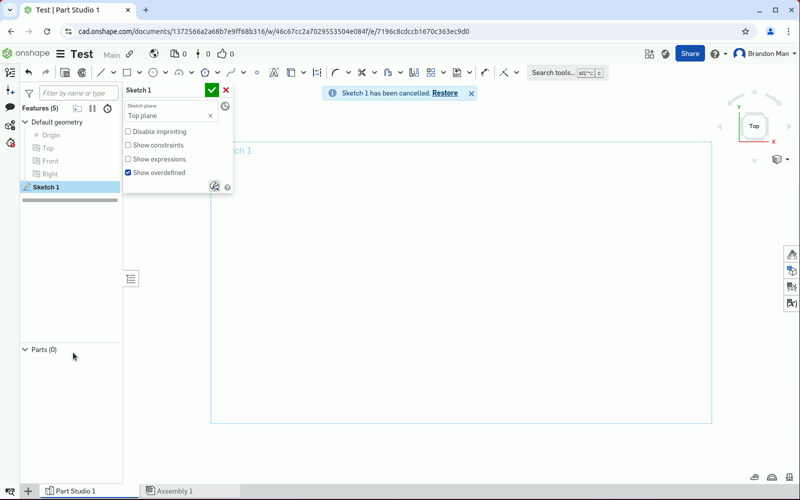
key(y)
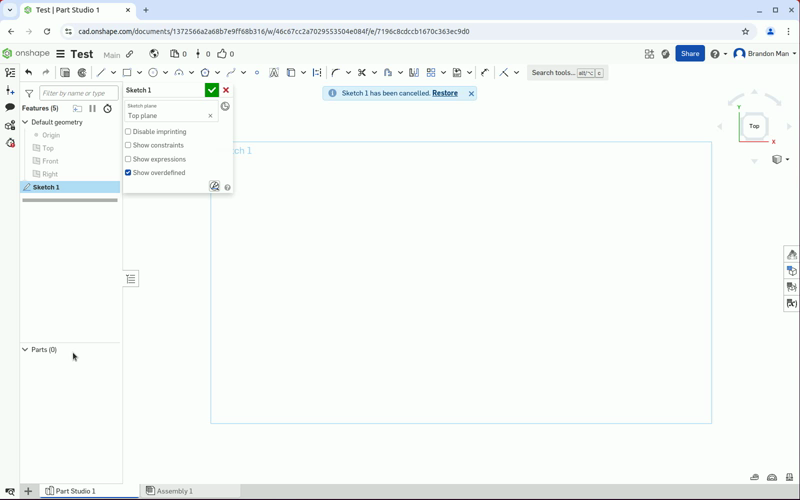
key(l)
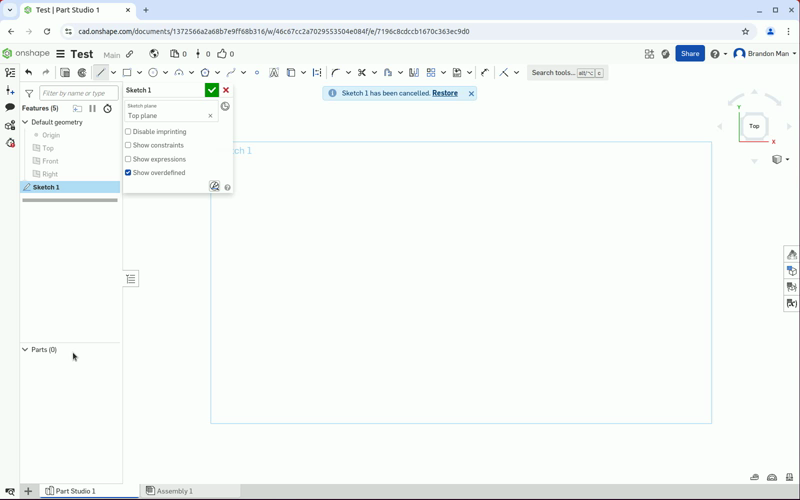
key_down(shift)
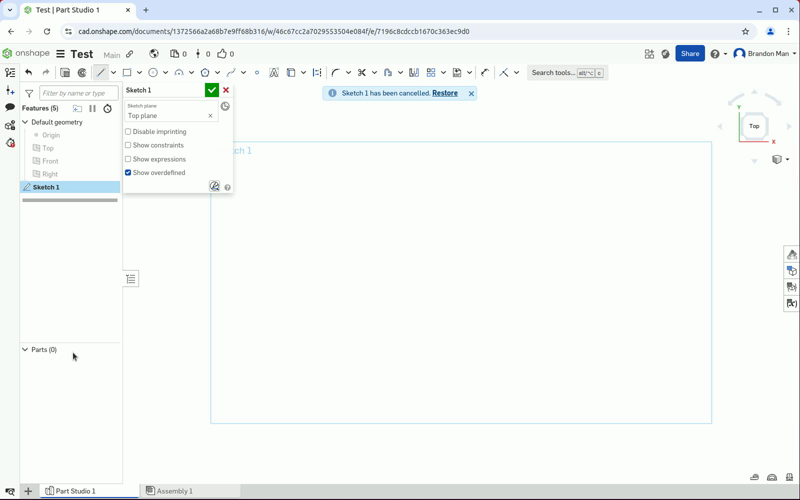
mouse_move(412, 395)
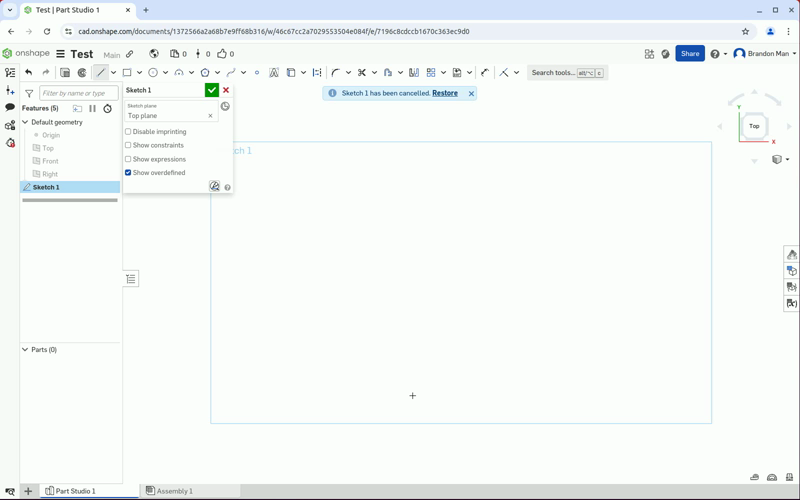
click(412, 395)
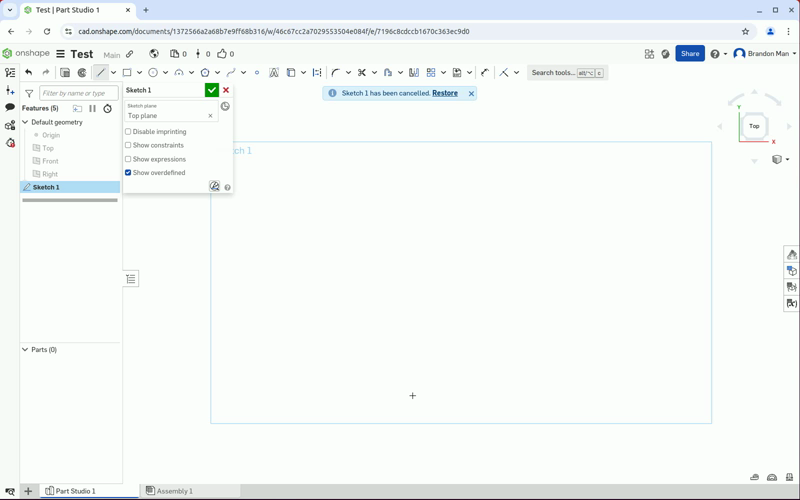
key_up(shift)
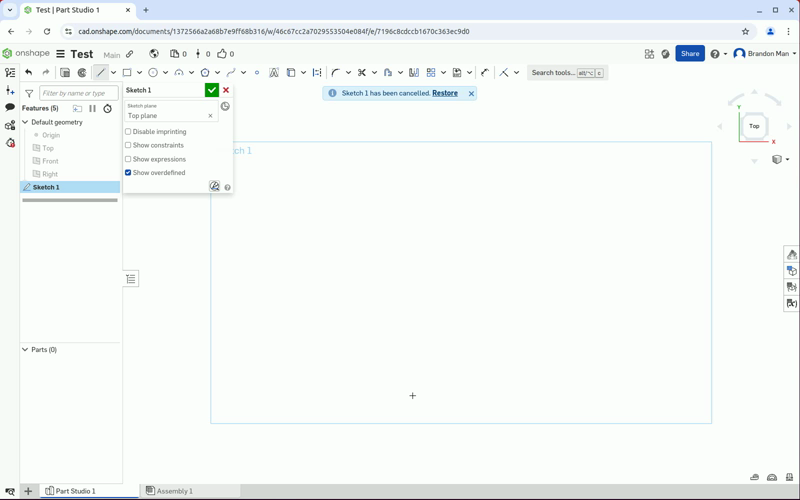
key_down(shift)
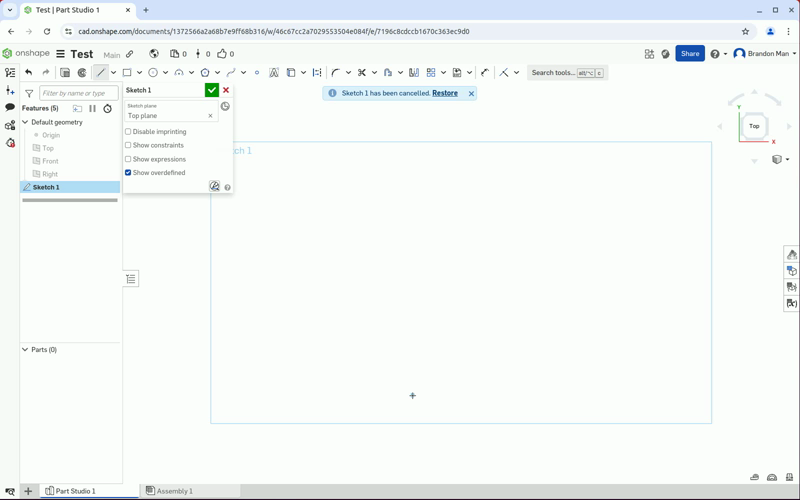
mouse_move(442, 395)
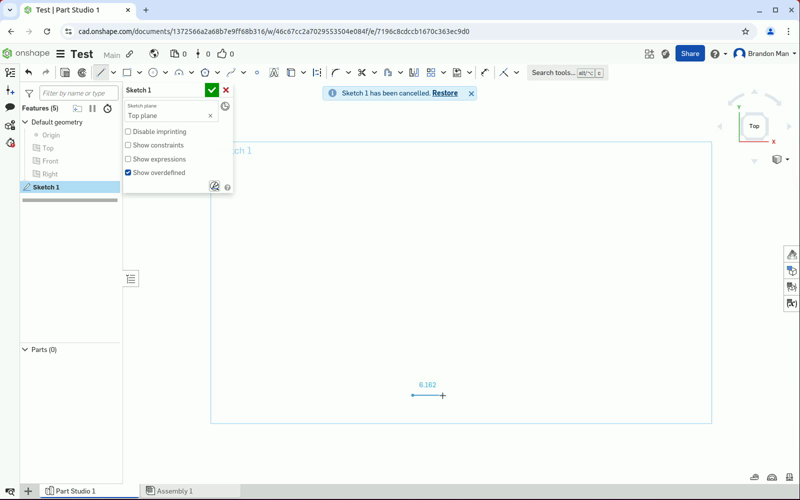
mouse_move(463, 395)
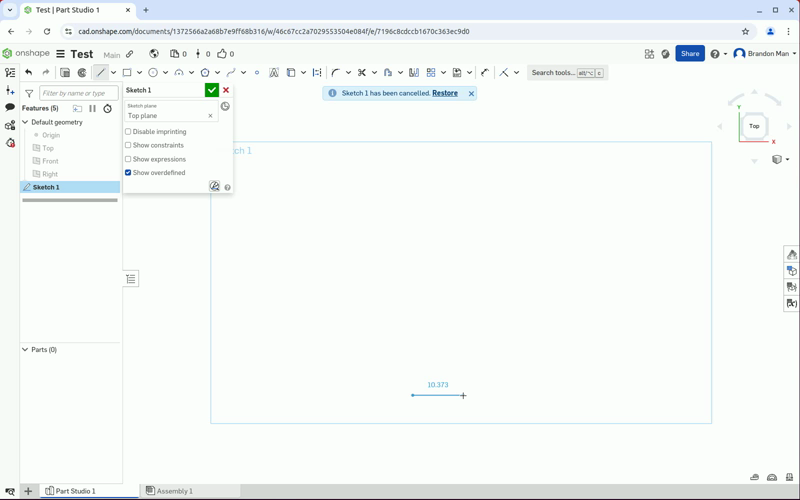
click(463, 395)
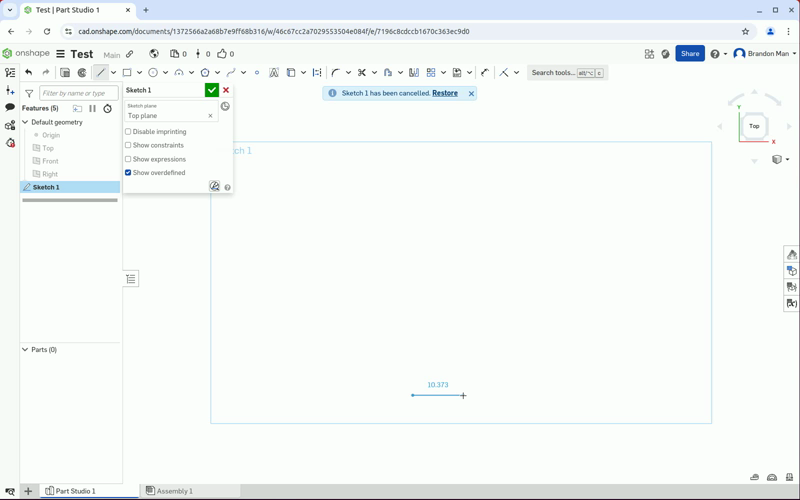
key_up(shift)
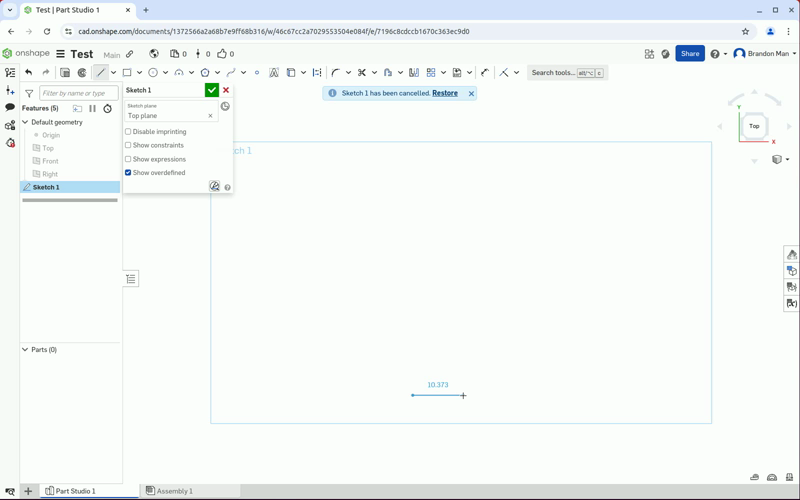
key_down(shift)
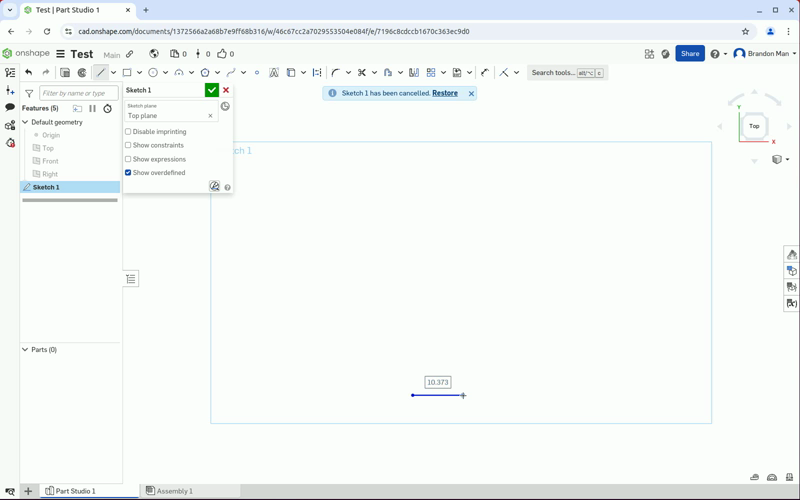
mouse_move(463, 245)
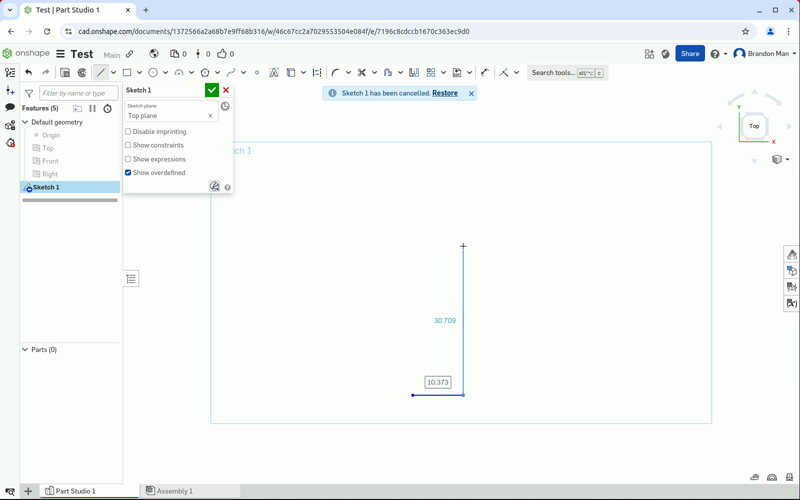
click(463, 245)
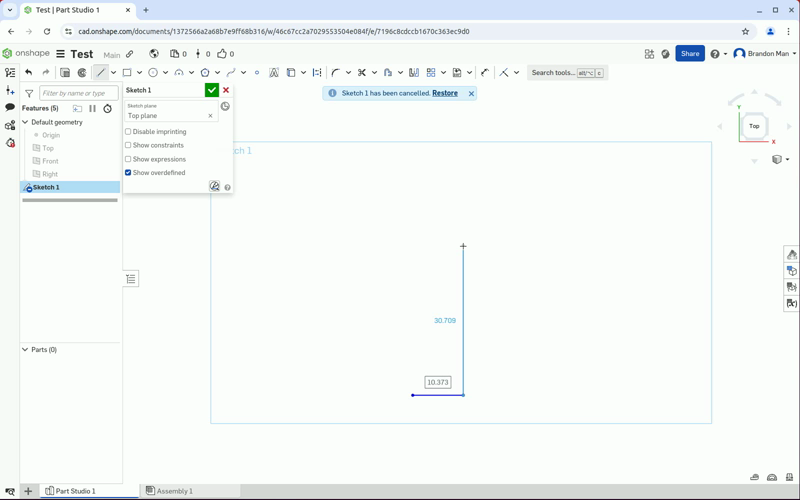
key_up(shift)
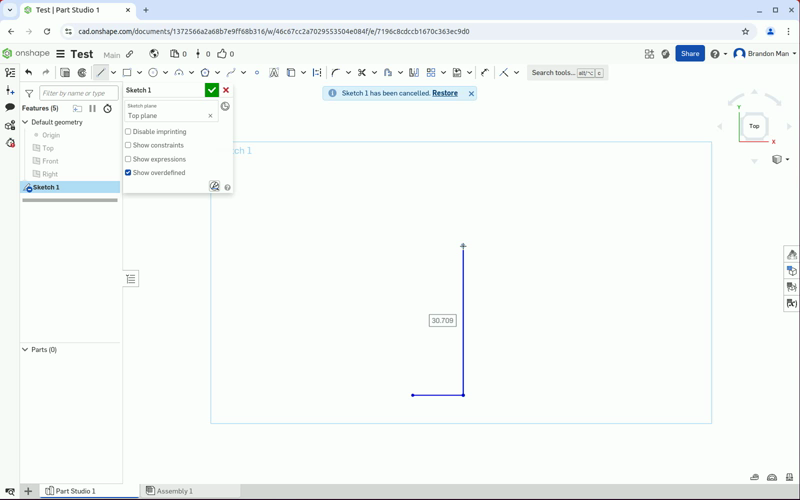
key_down(shift)
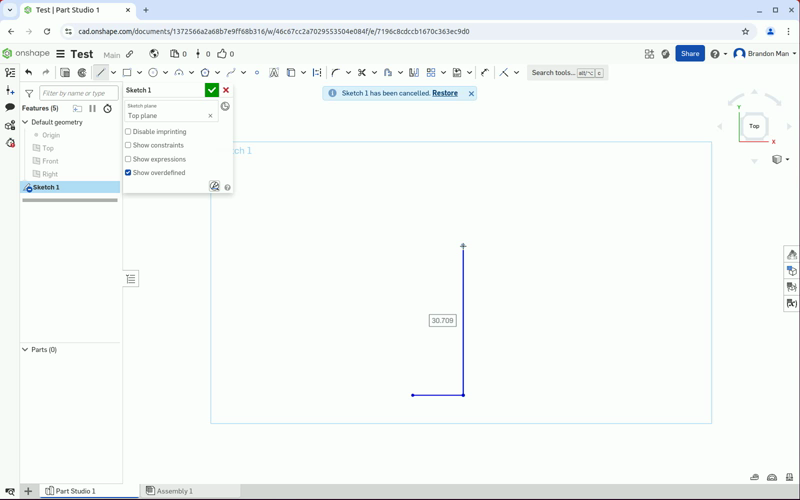
mouse_move(493, 245)
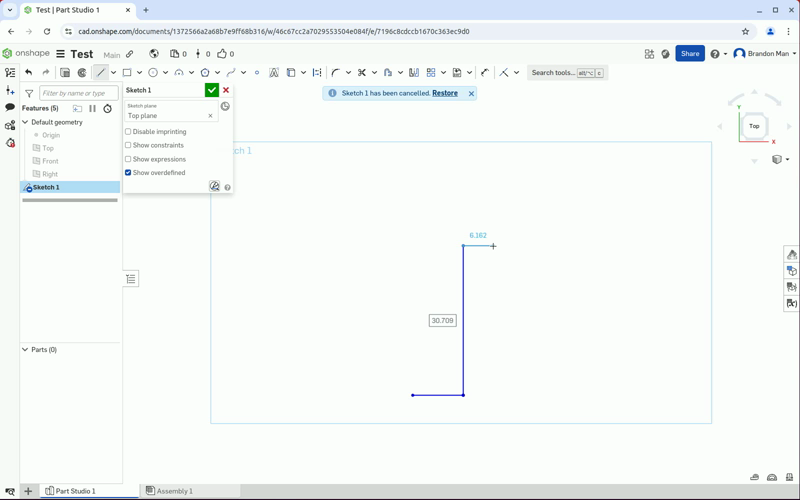
mouse_move(412, 245)
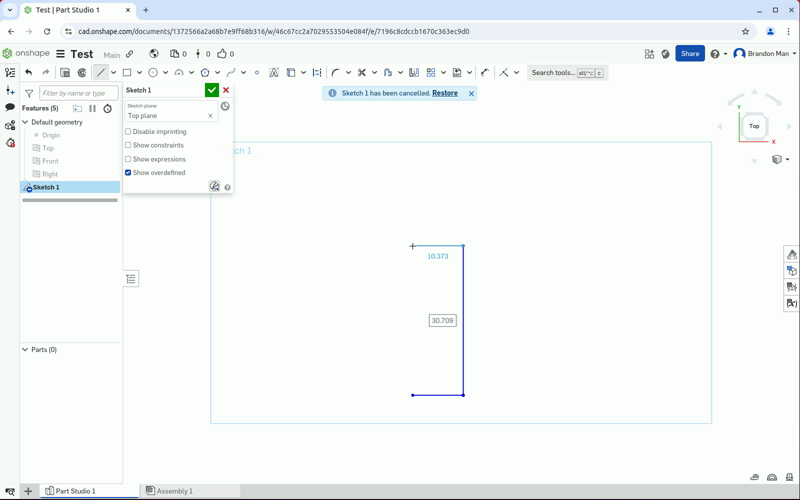
click(412, 245)
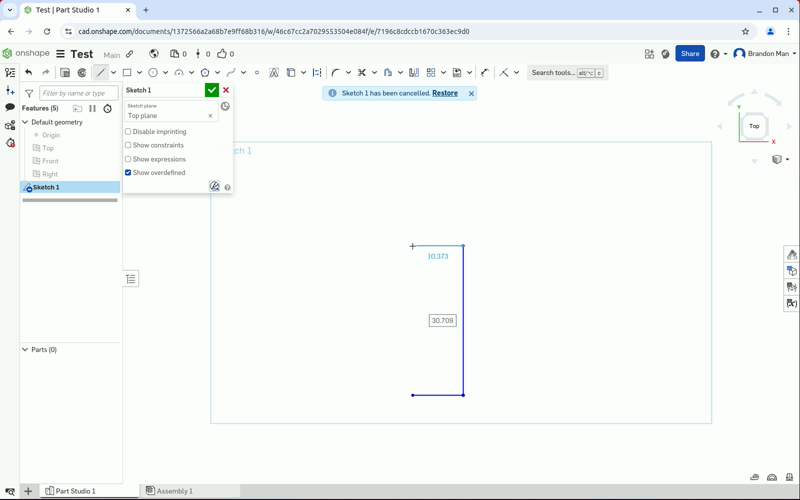
key_up(shift)
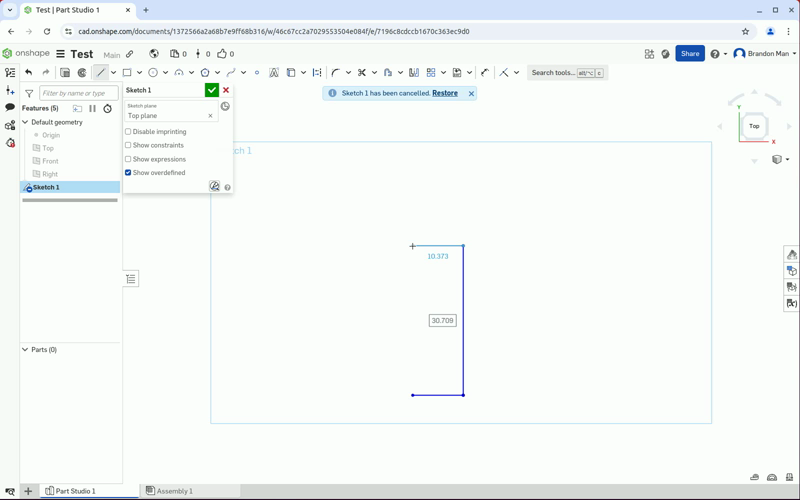
key_down(shift)
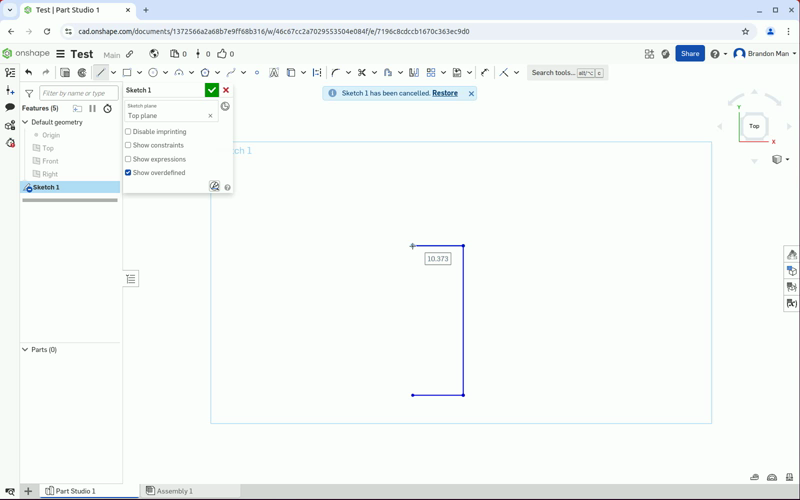
mouse_move(412, 395)
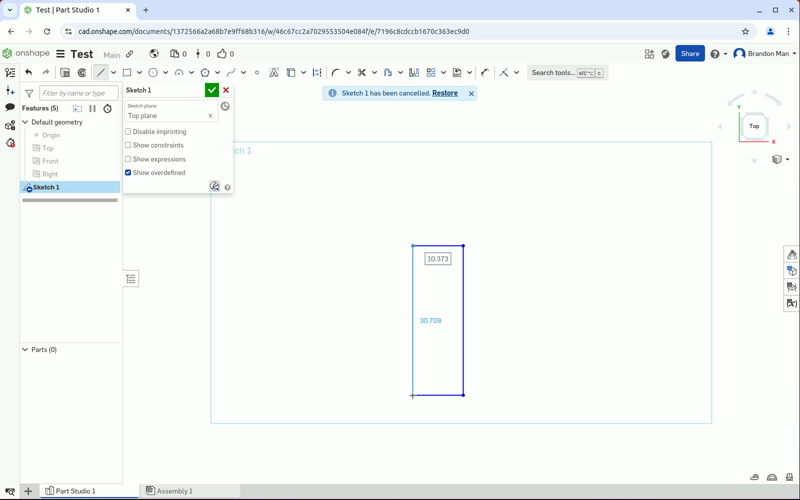
key_up(shift)
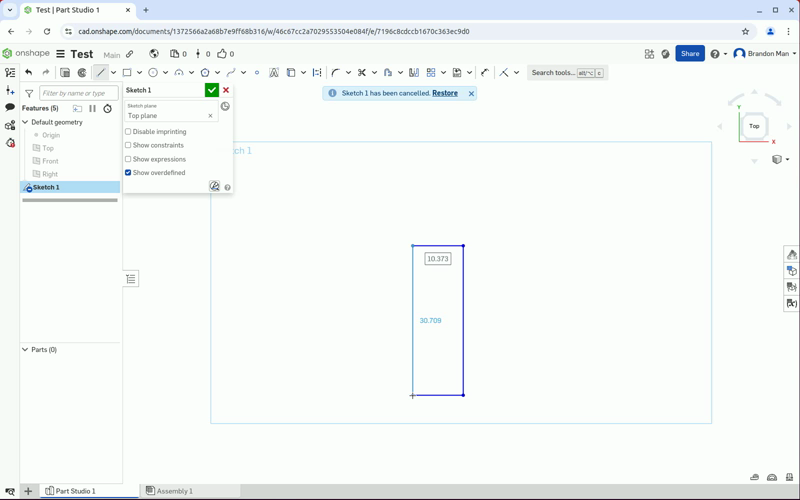
click(412, 395)
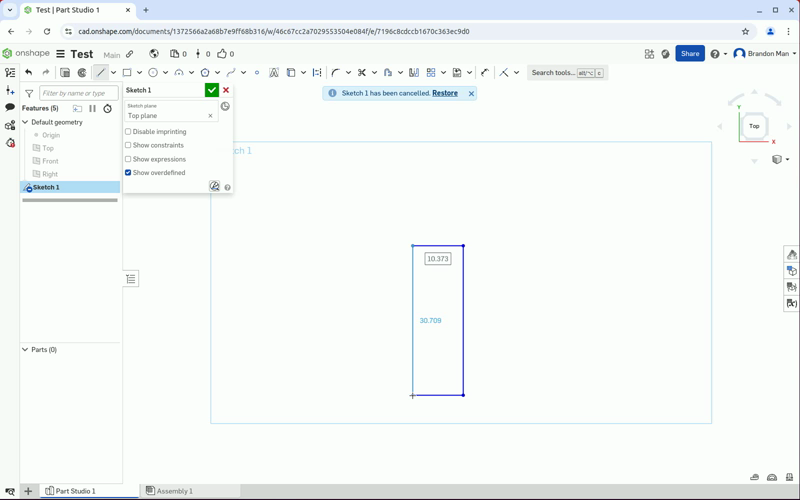
key(esc)
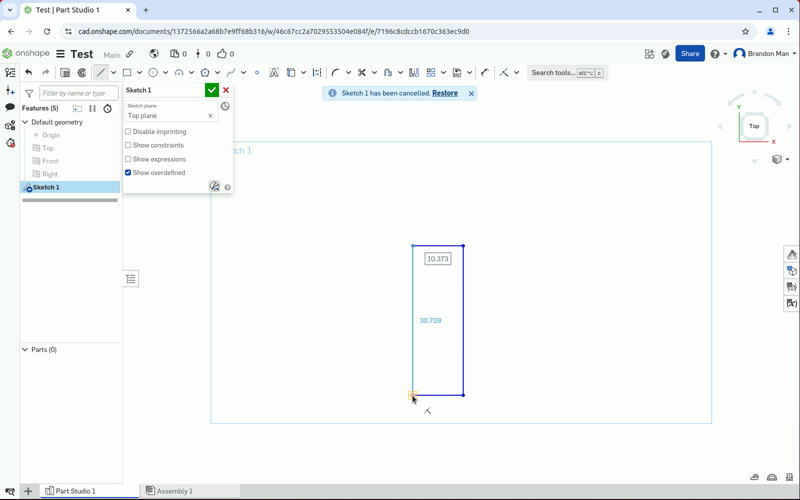
mouse_move(456, 252)
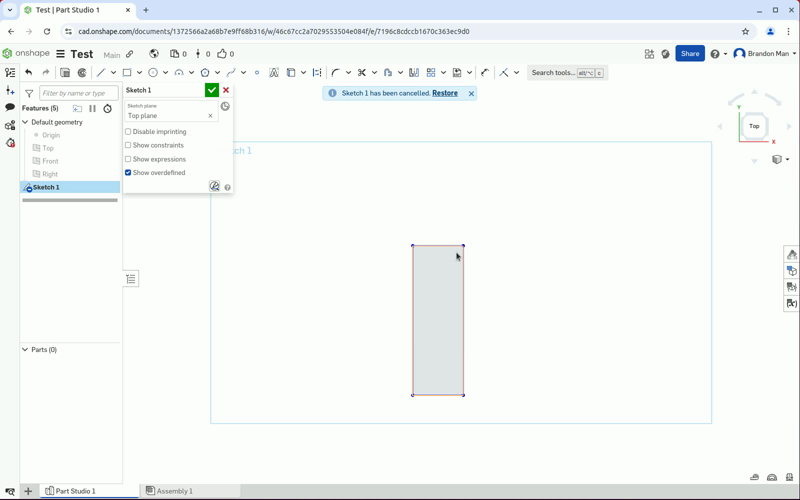
click(456, 252)
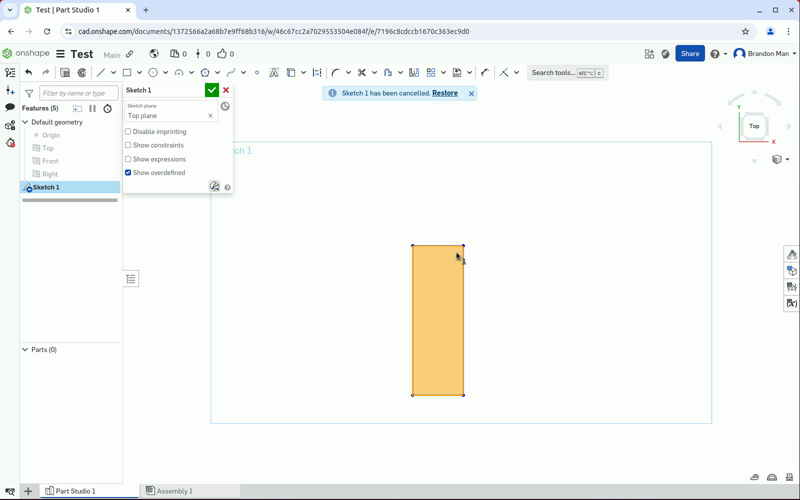
mouse_move(73, 352)
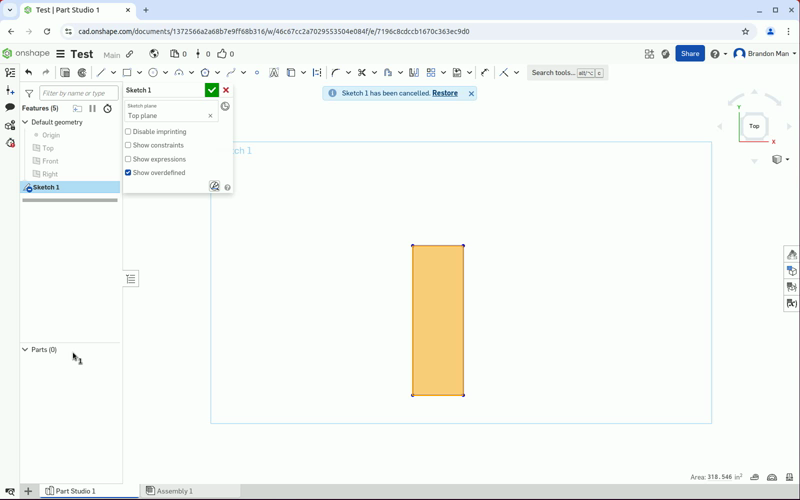
key(shift+y)
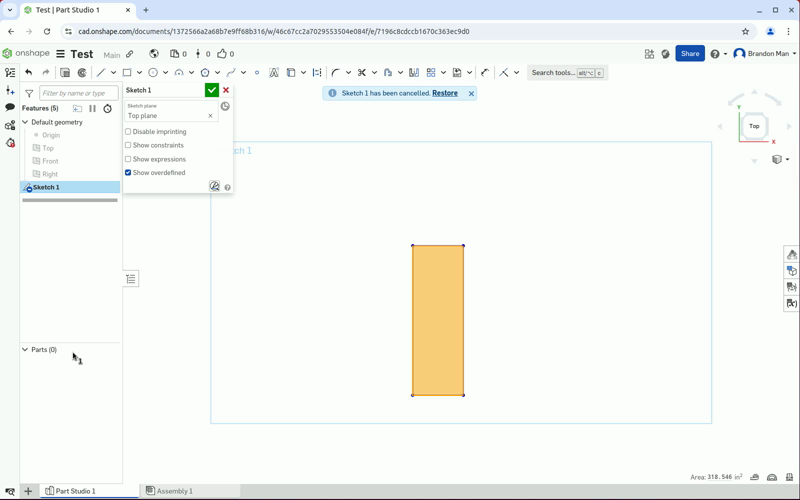
key(shift+e)
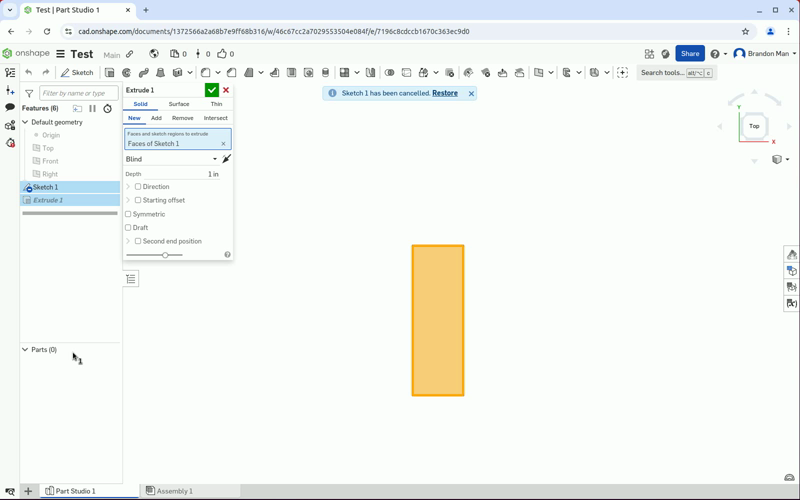
mouse_move(143, 106)
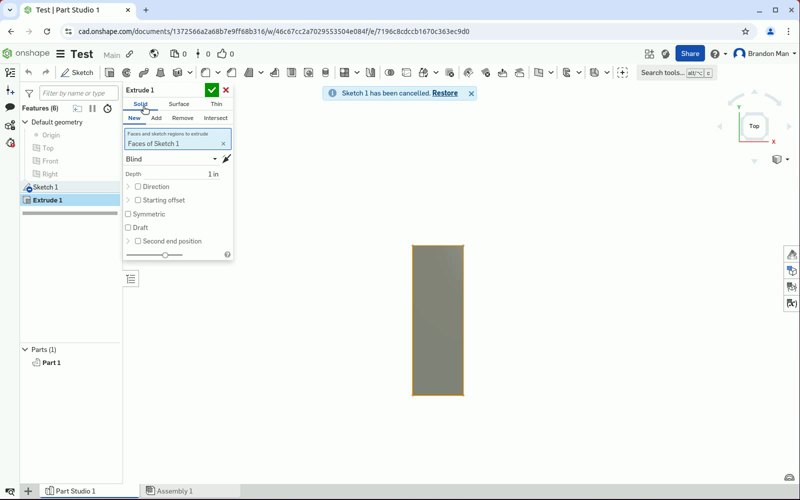
click(143, 106)
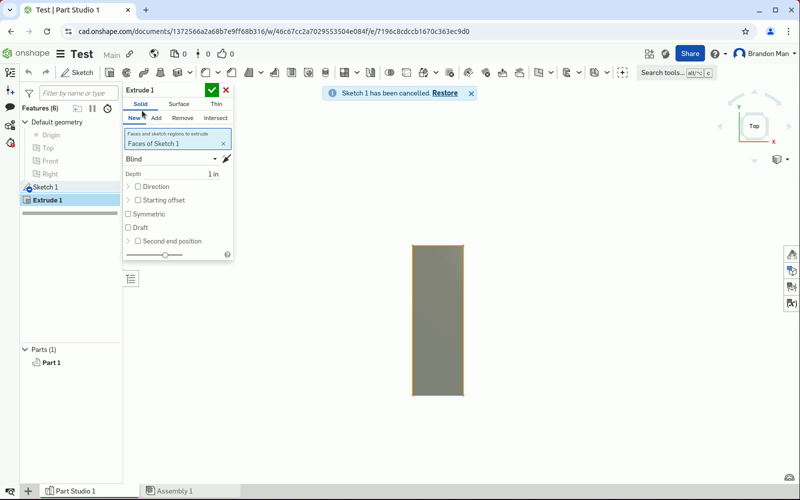
mouse_move(137, 120)
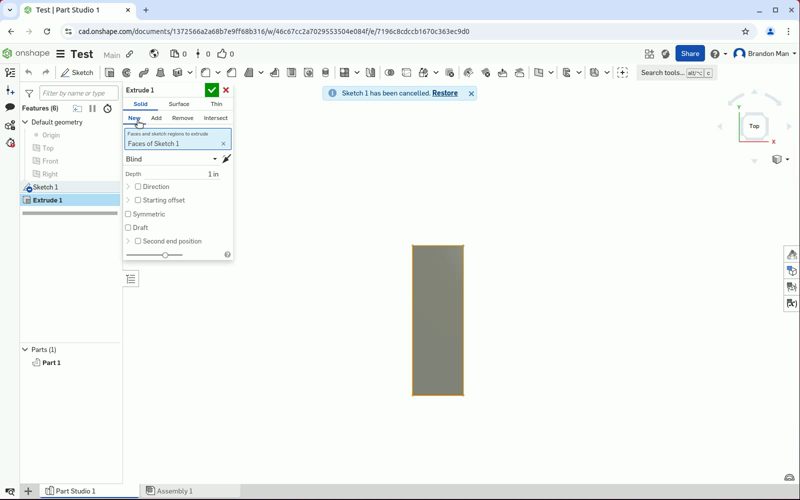
click(137, 120)
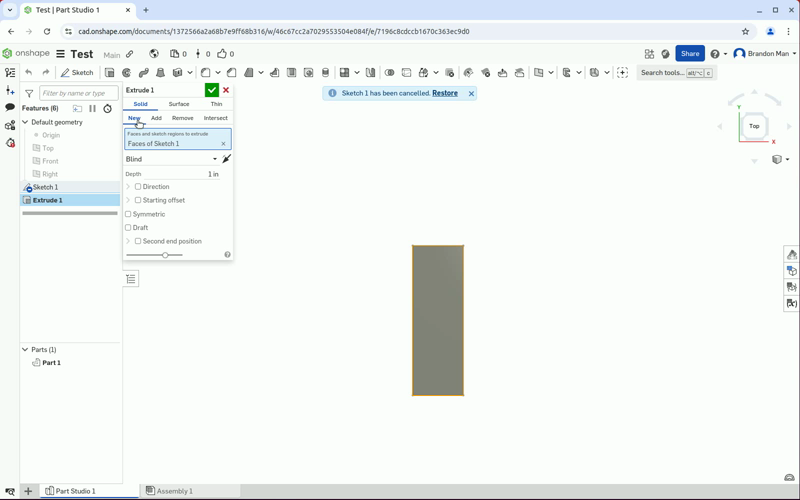
key(tab, 4)
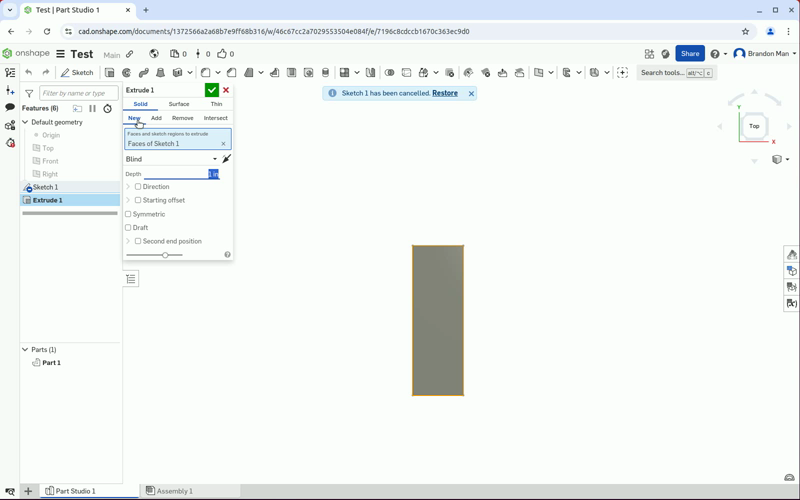
text(10.351)
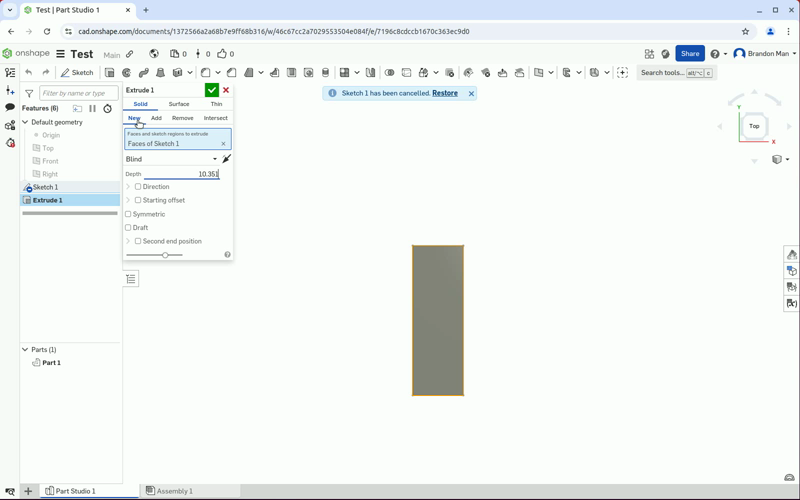
key(enter)
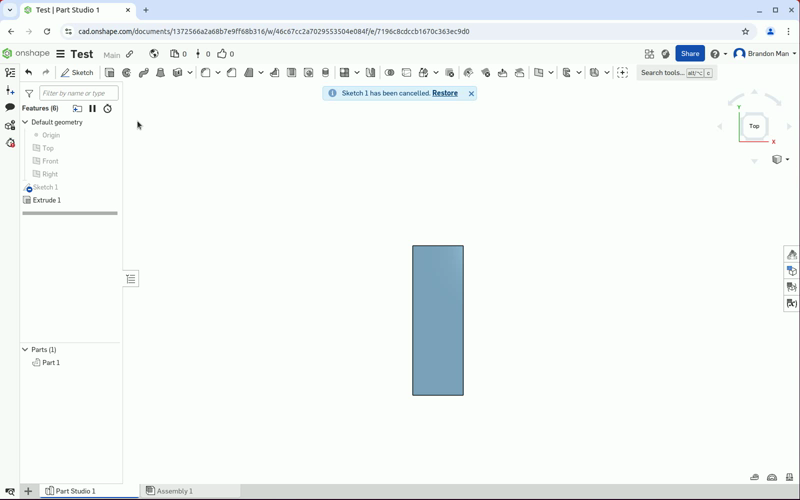
key(shift+h)
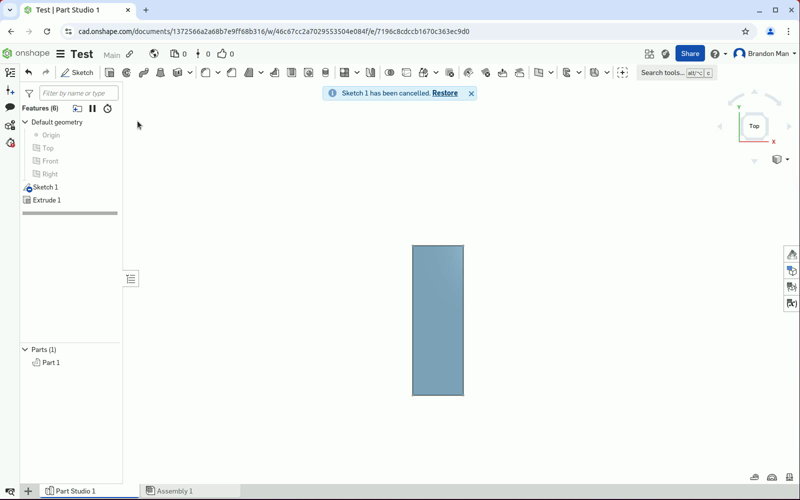
key(shift+h)
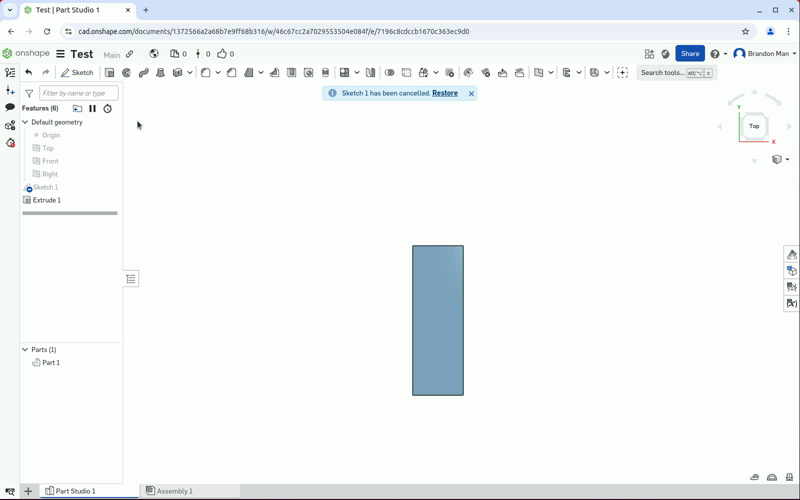
mouse_move(73, 189)
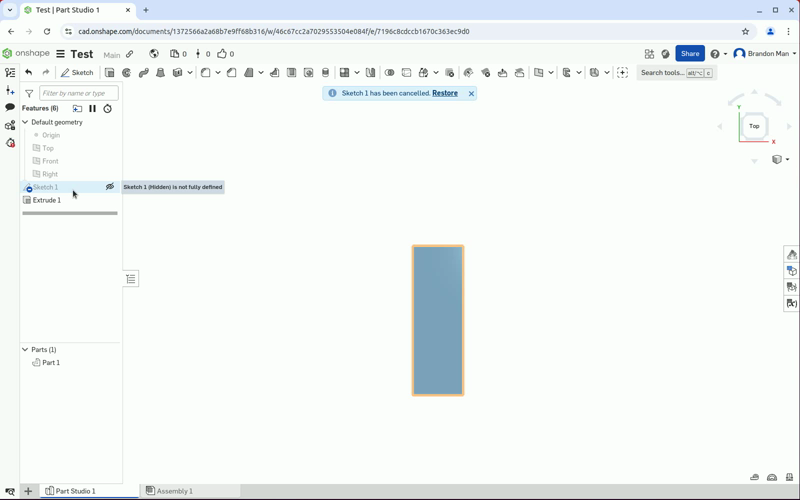
click(73, 189)
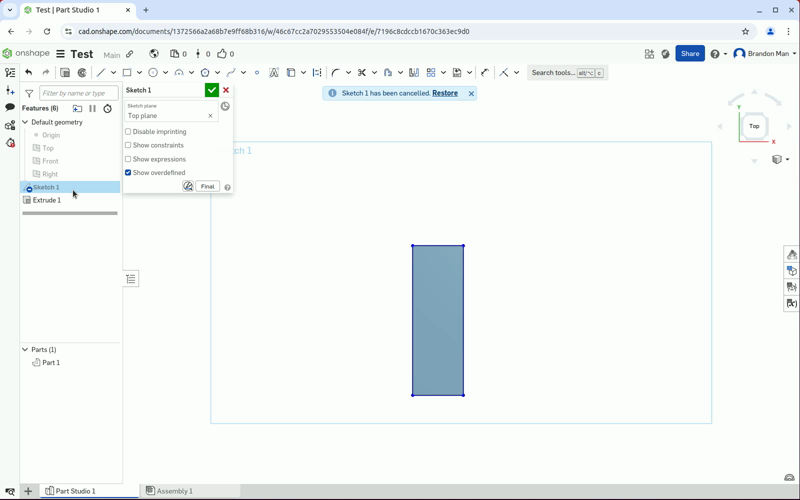
mouse_move(229, 92)
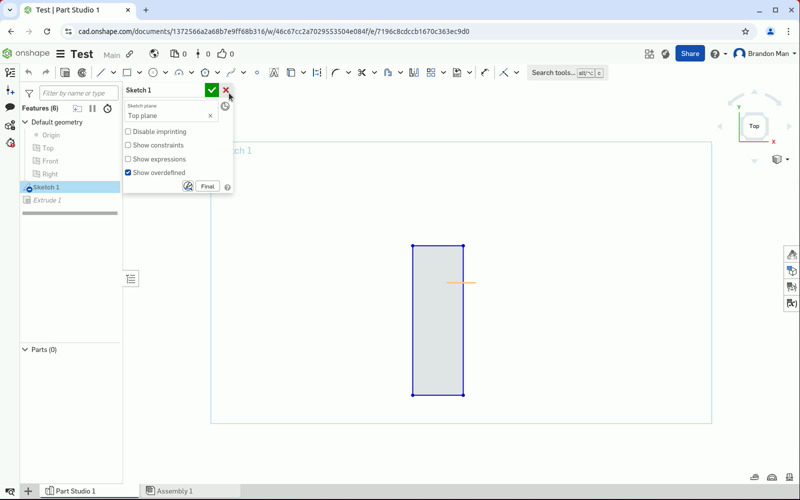
click(229, 92)
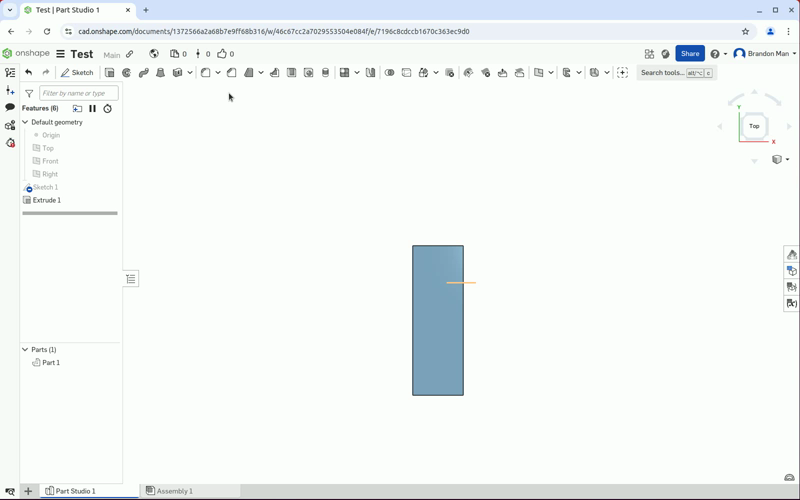
mouse_move(73, 352)
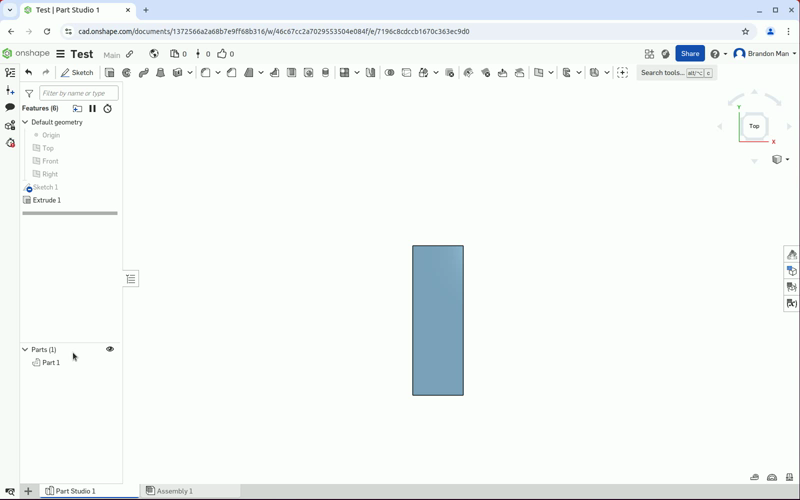
key(y)
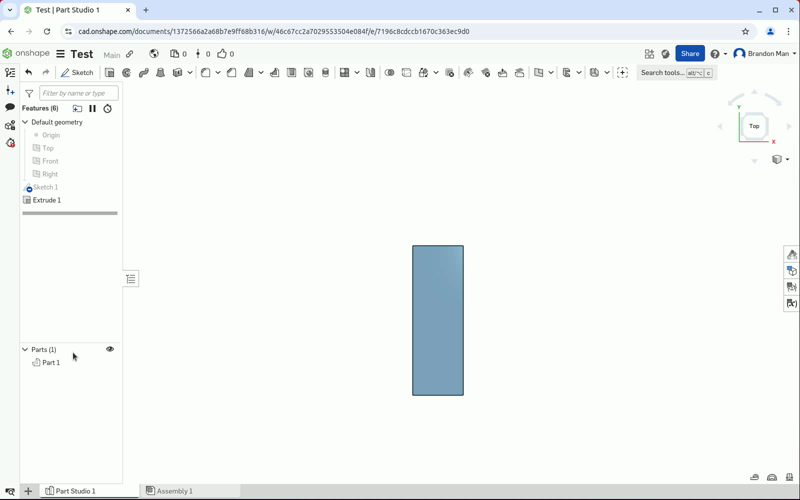
key(shift+p)
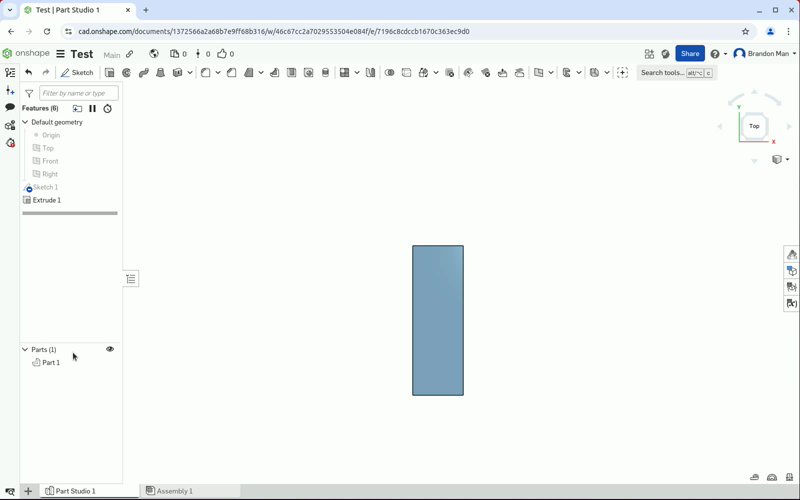
key(space)
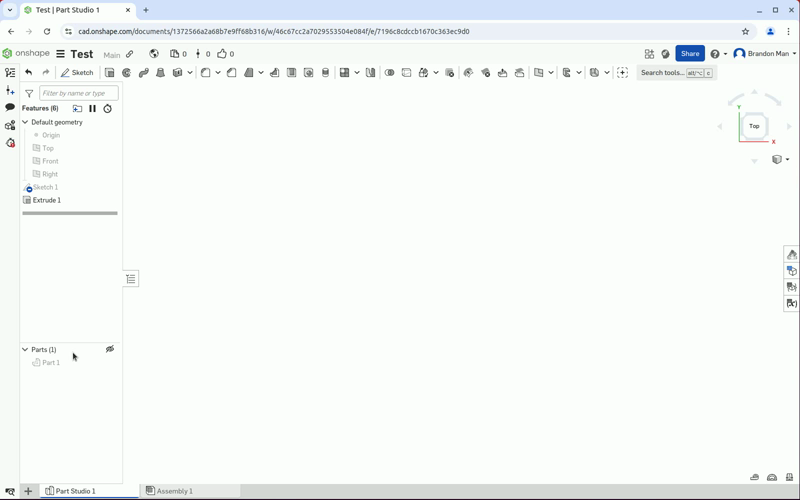
key_down(shift)
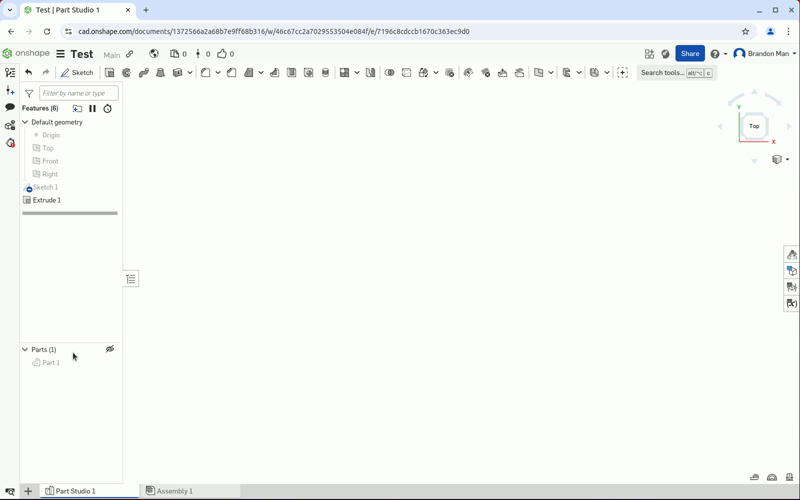
key(up)
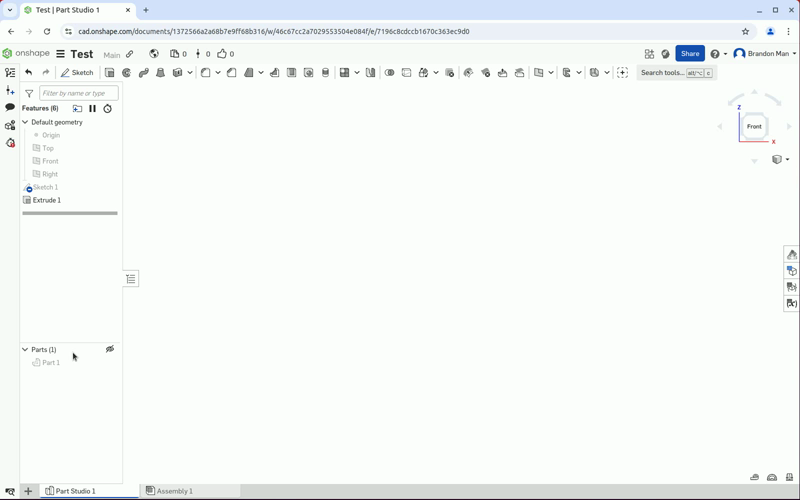
key_up(shift)
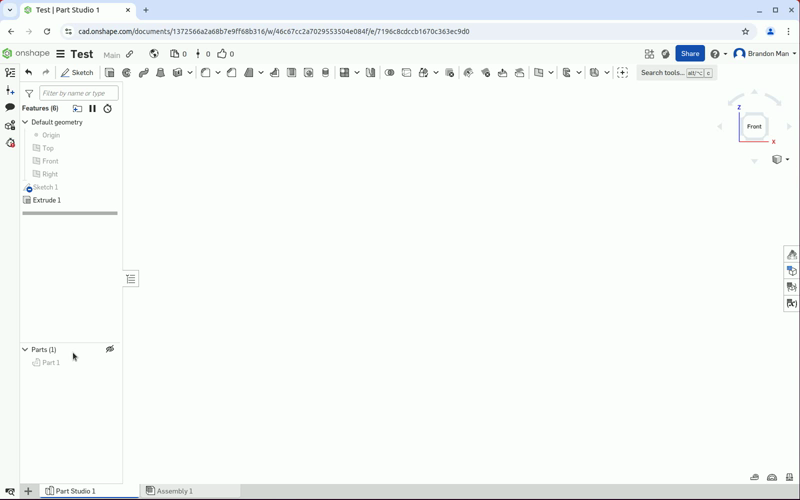
mouse_move(73, 352)
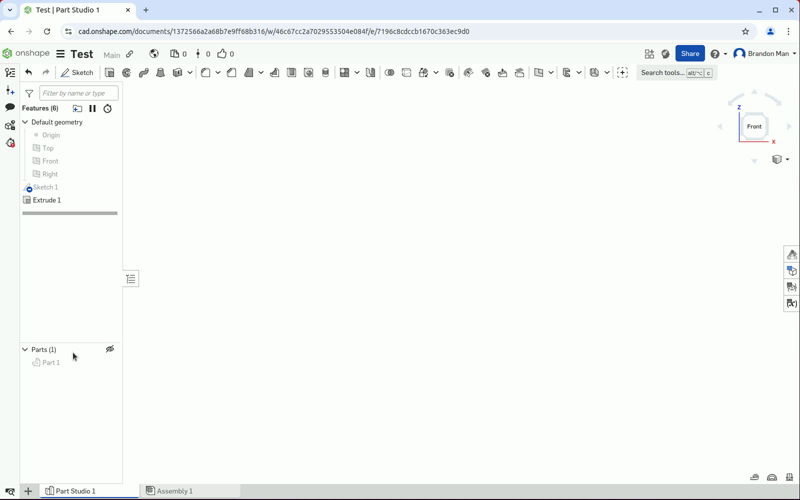
key(shift+y)
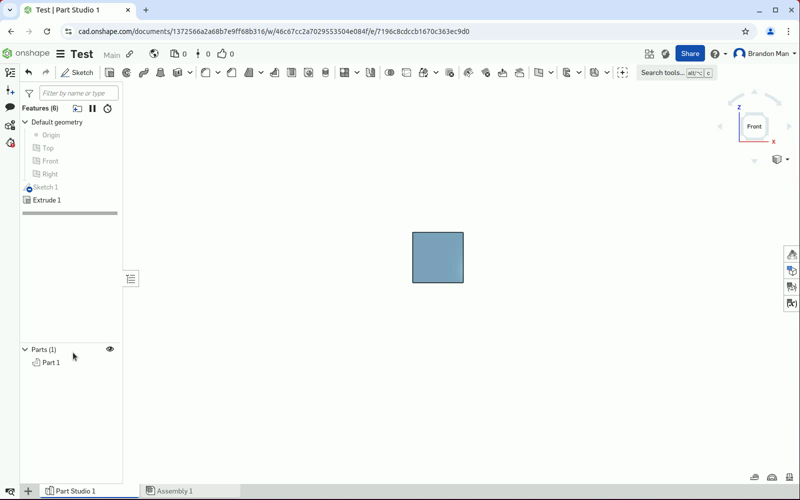
mouse_move(541, 75)
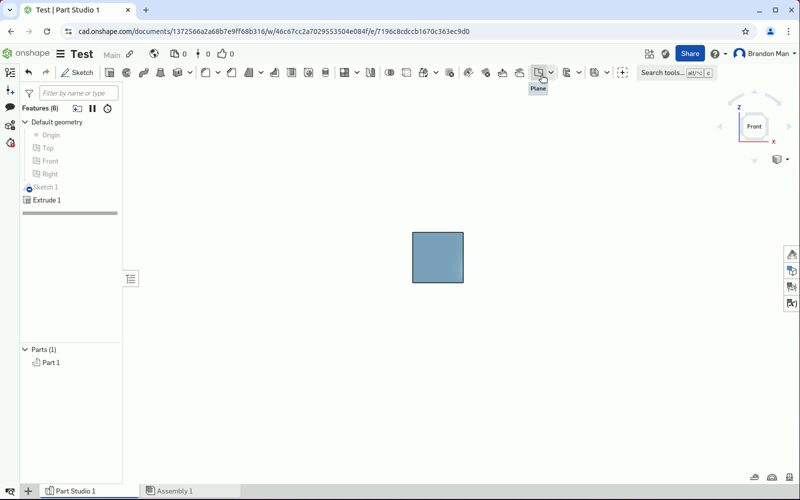
click(541, 75)
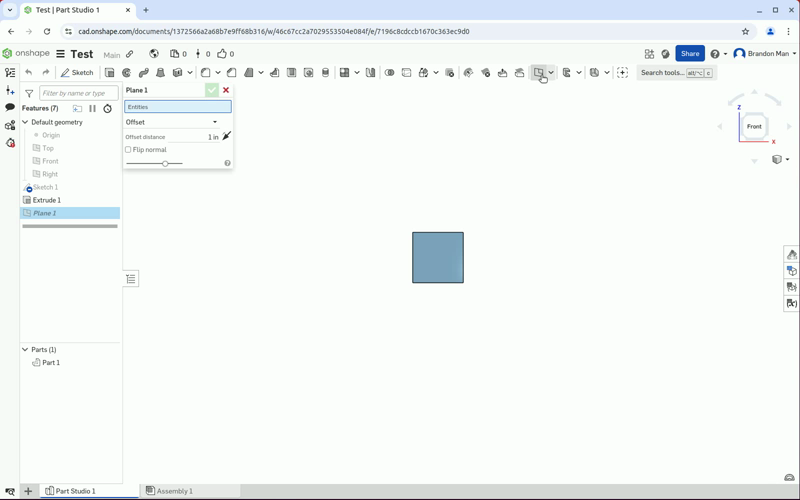
mouse_move(73, 163)
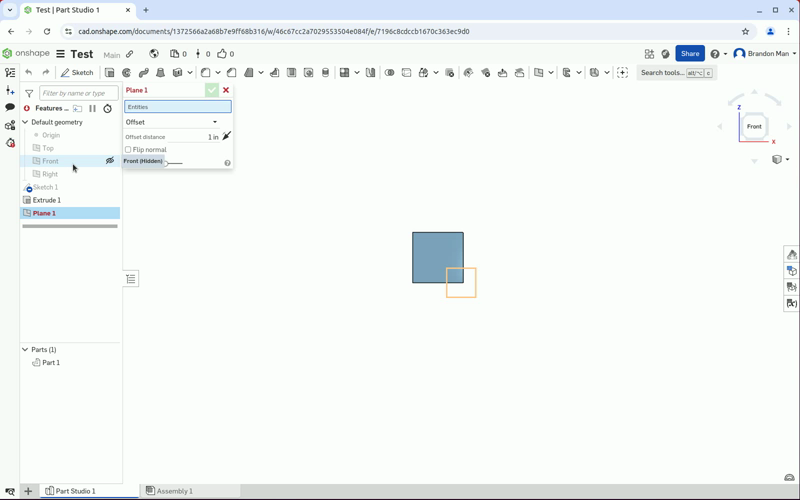
click(73, 163)
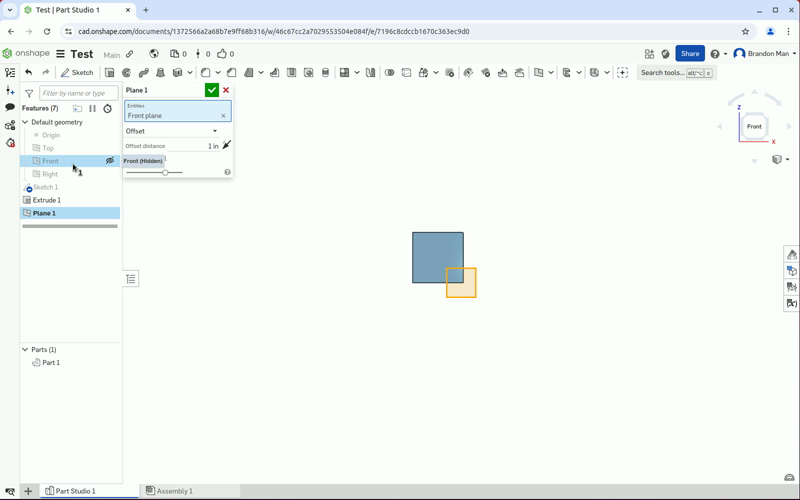
key(tab, 2)
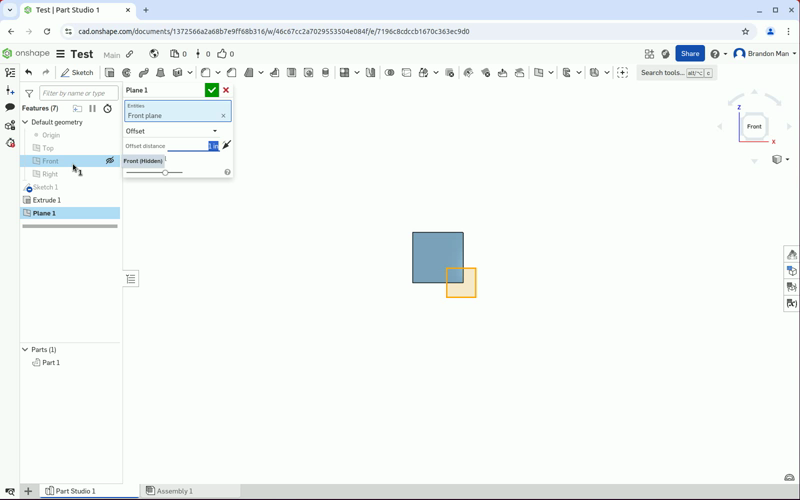
text(23.108)
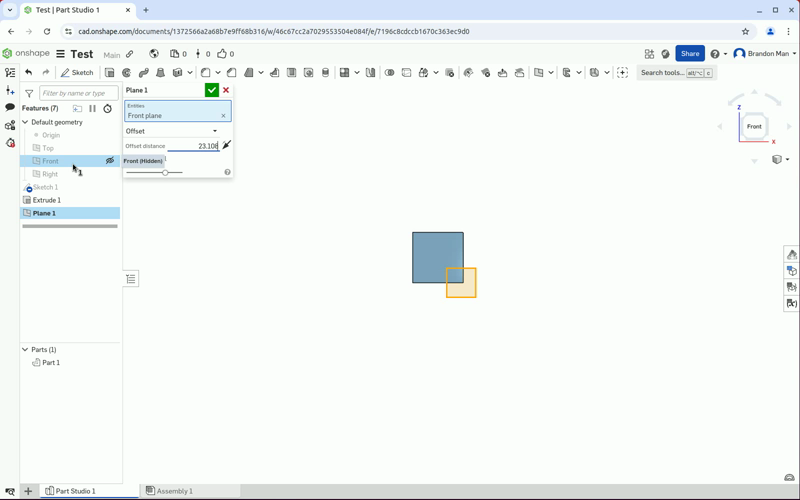
key(enter, 2)
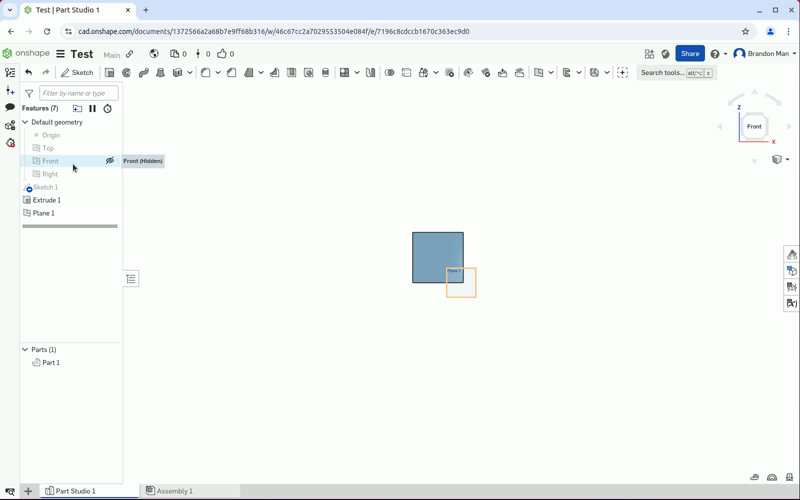
key(shift+s)
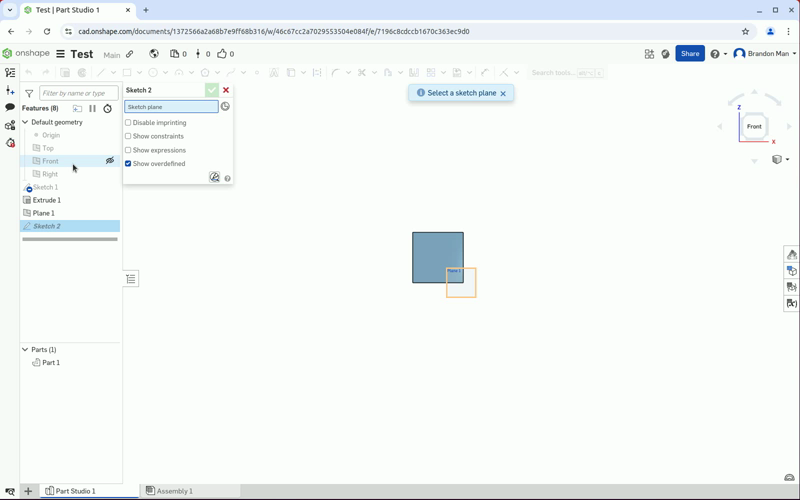
mouse_move(73, 215)
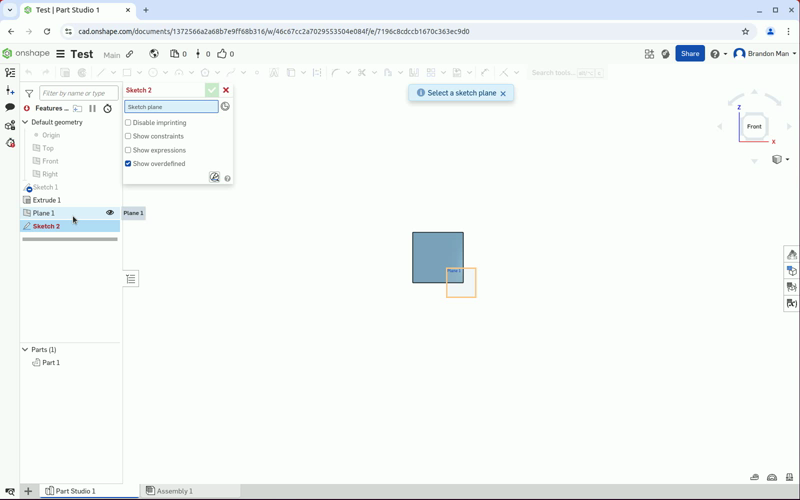
click(73, 215)
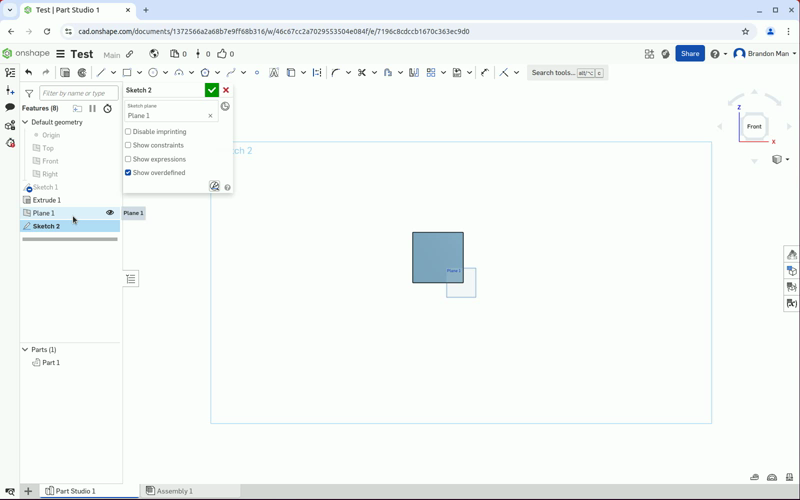
mouse_move(73, 352)
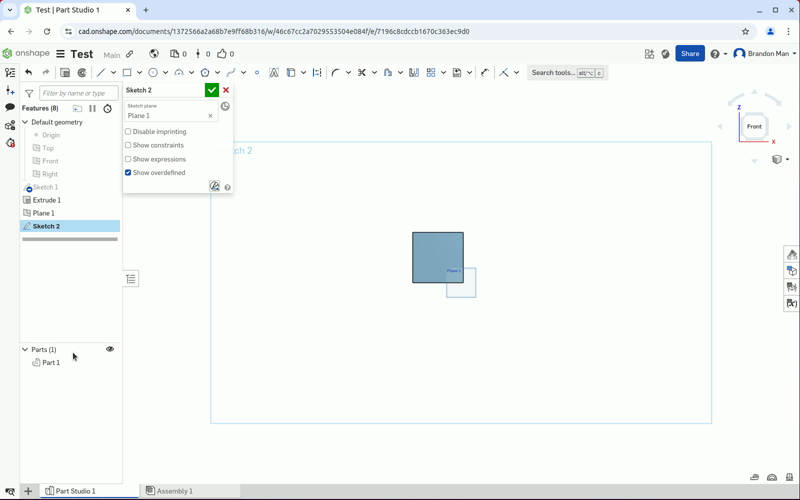
key(y)
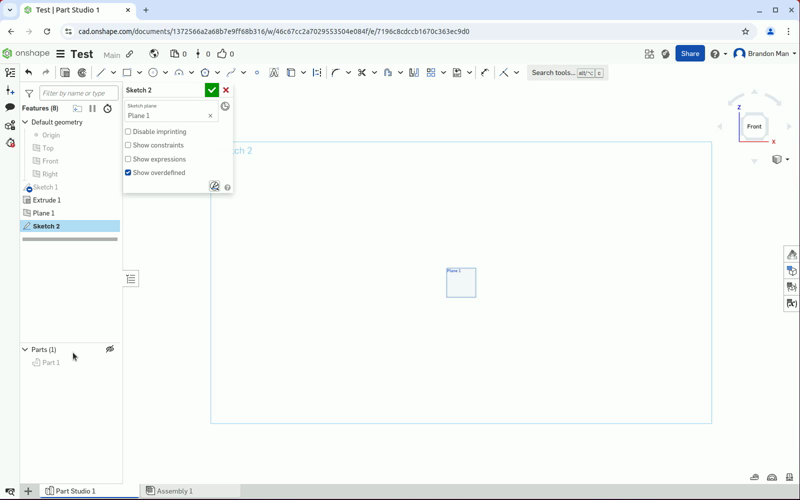
key(c)
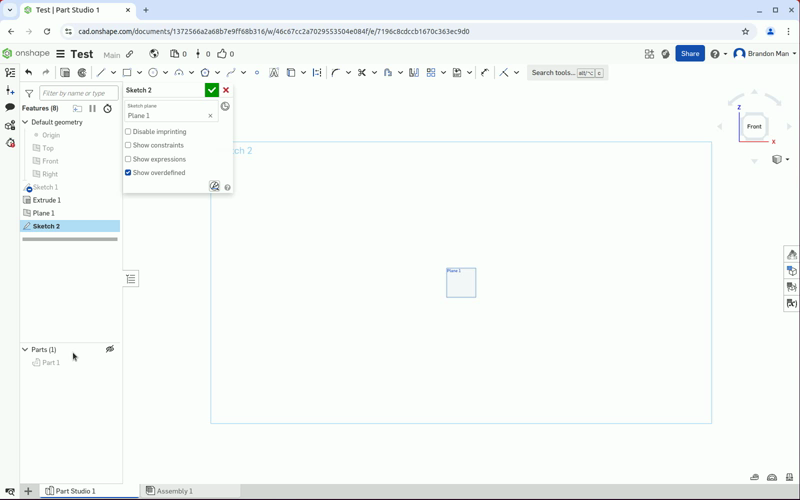
key_down(shift)
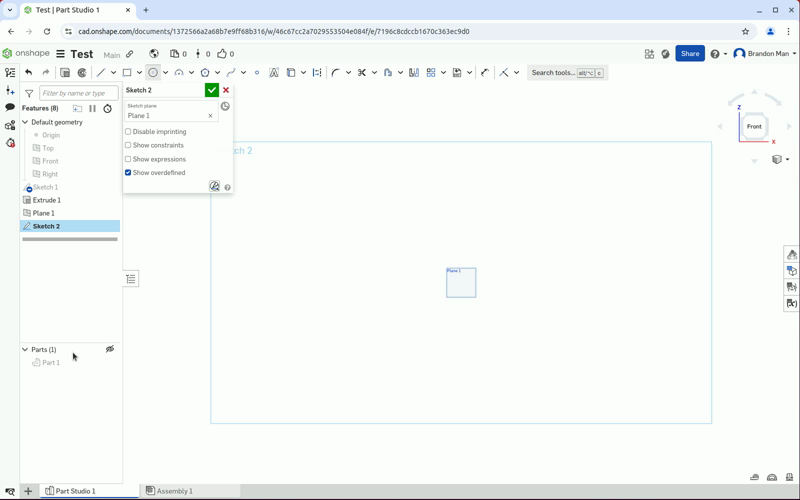
mouse_move(439, 258)
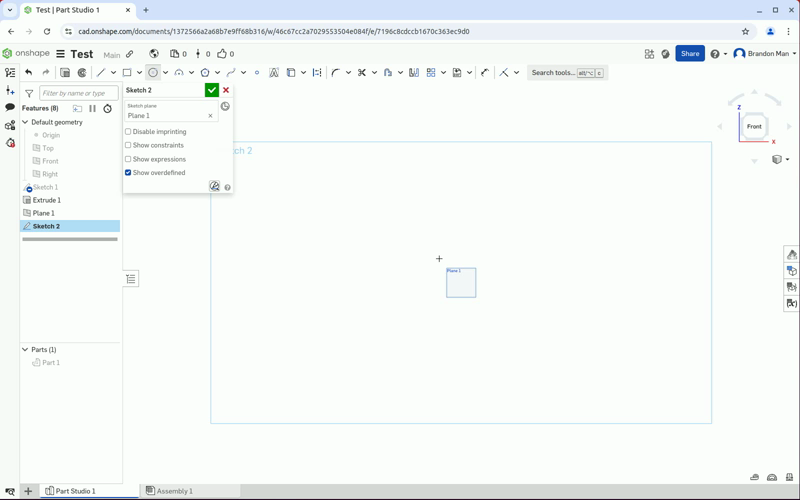
click(439, 258)
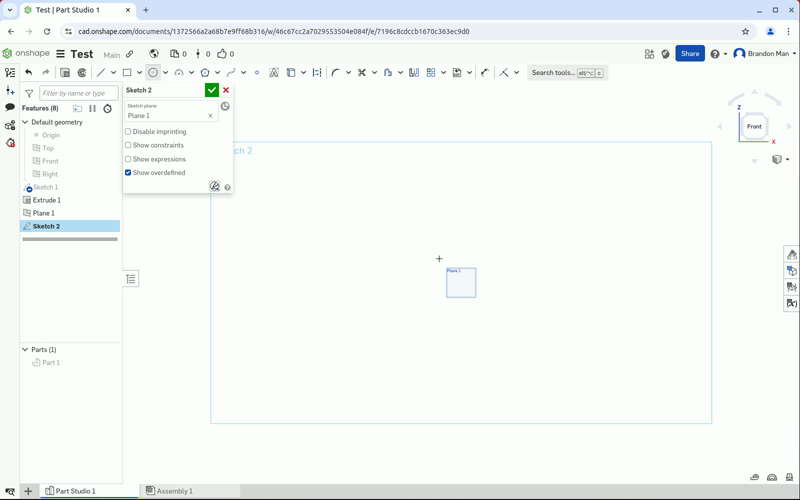
key_up(shift)
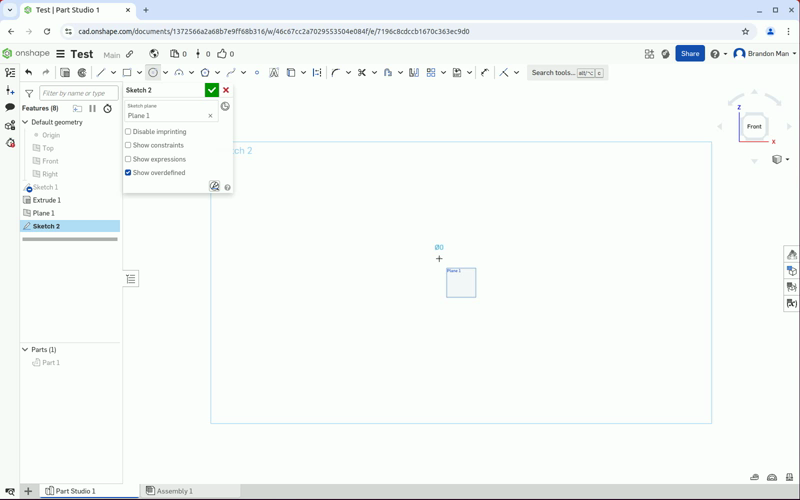
mouse_move(446, 258)
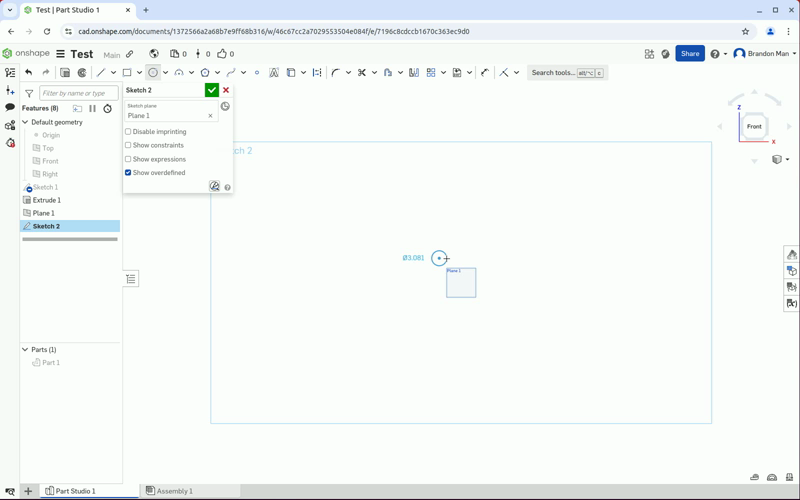
click(446, 258)
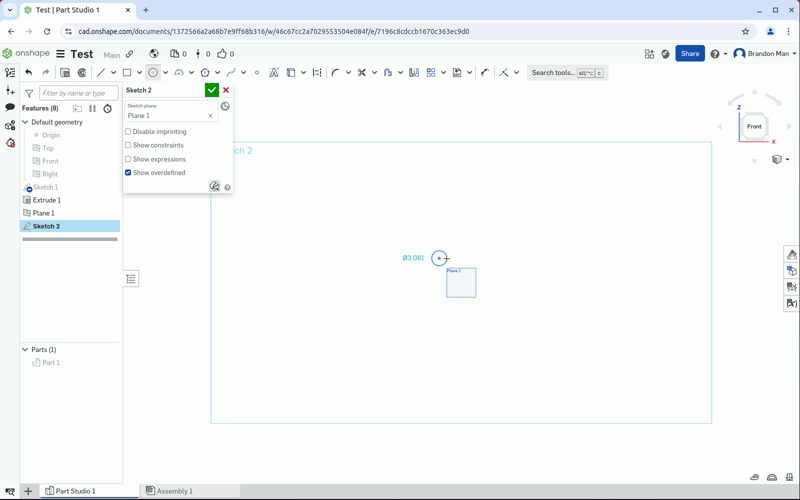
key(esc)
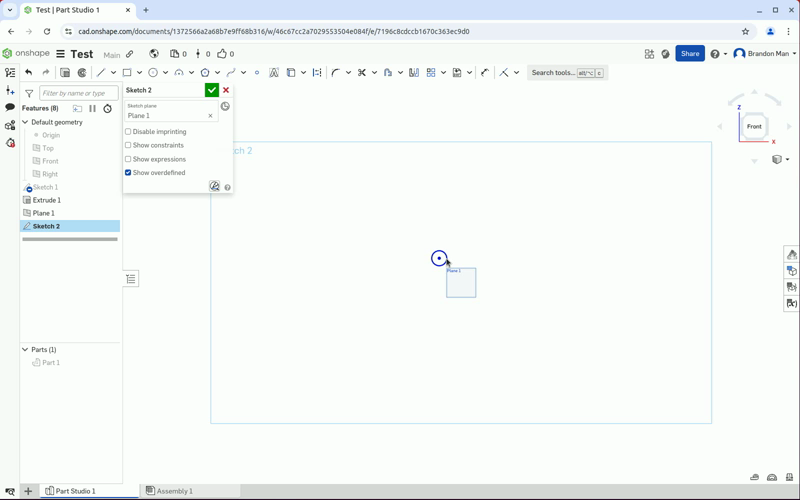
mouse_move(441, 256)
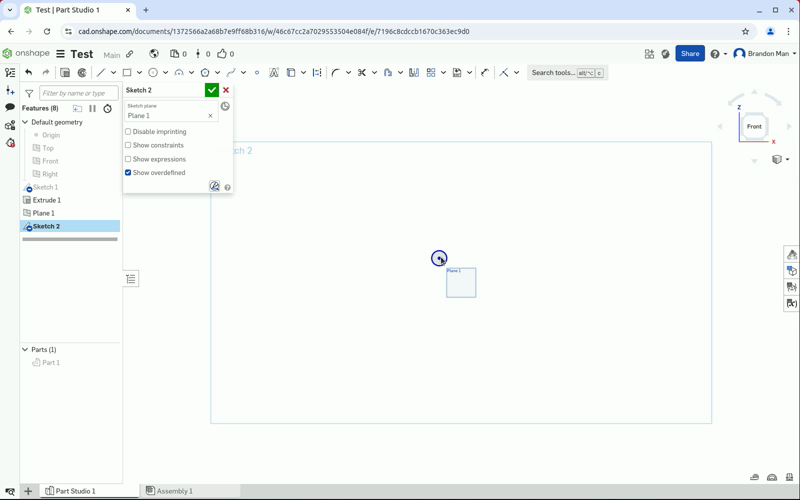
scroll(6)
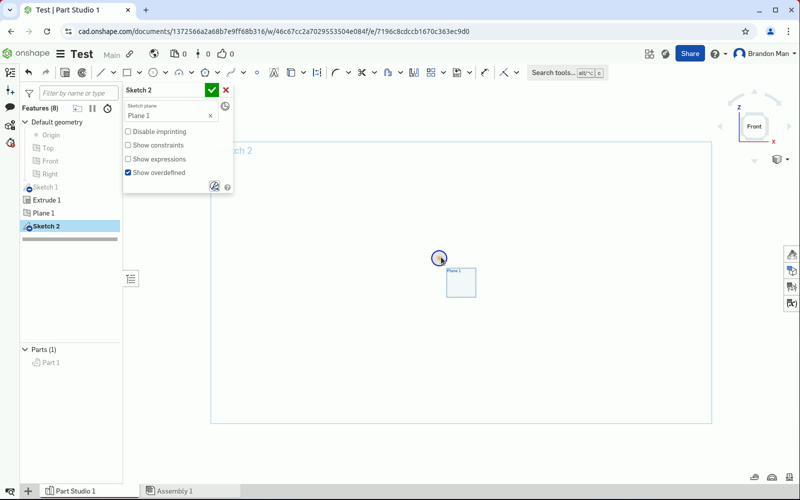
scroll(6)
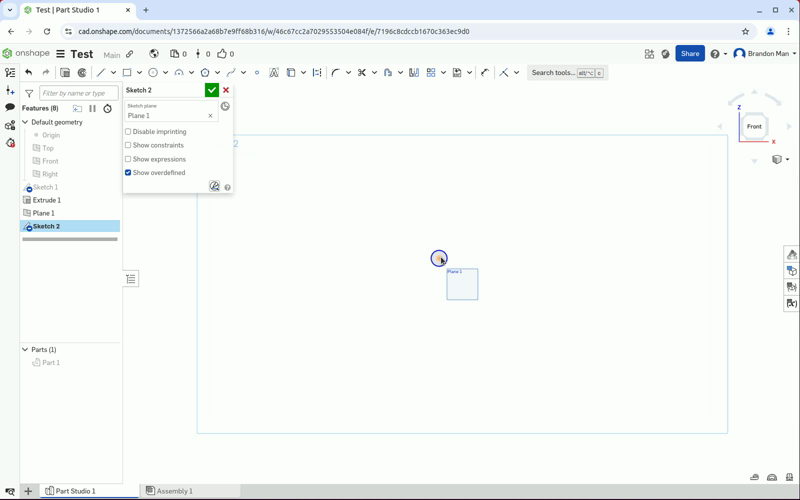
scroll(6)
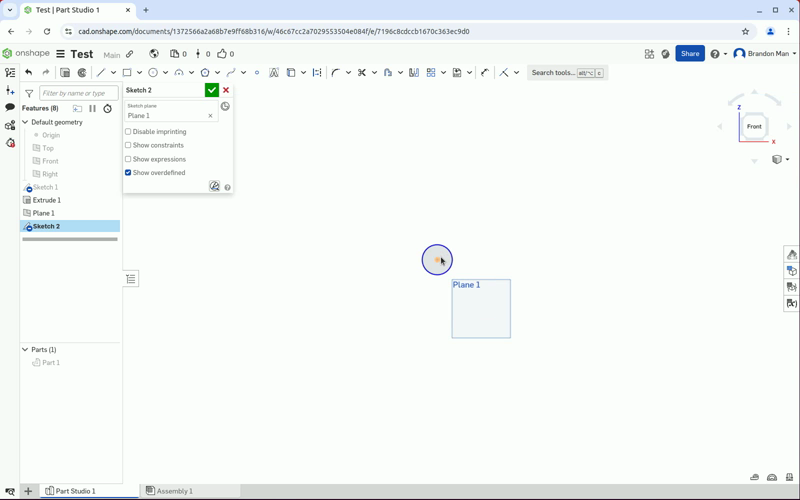
scroll(6)
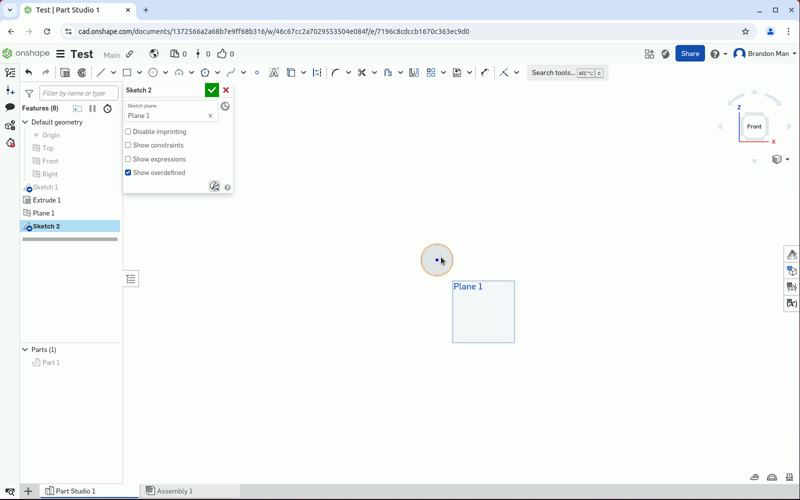
scroll(6)
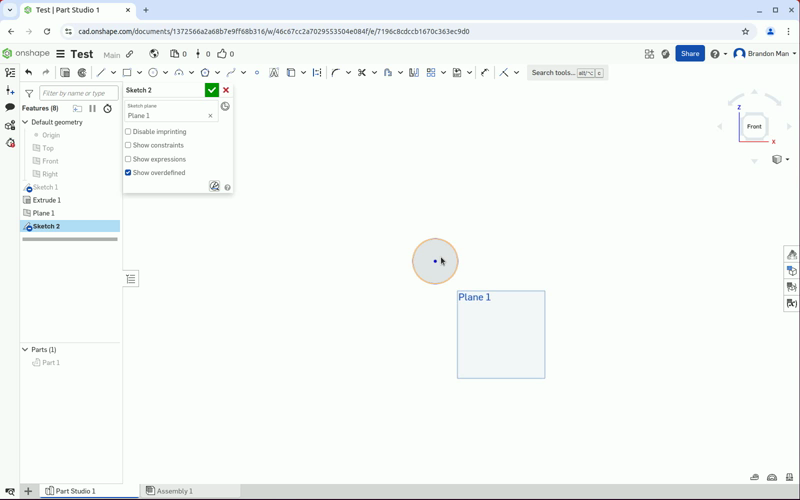
scroll(6)
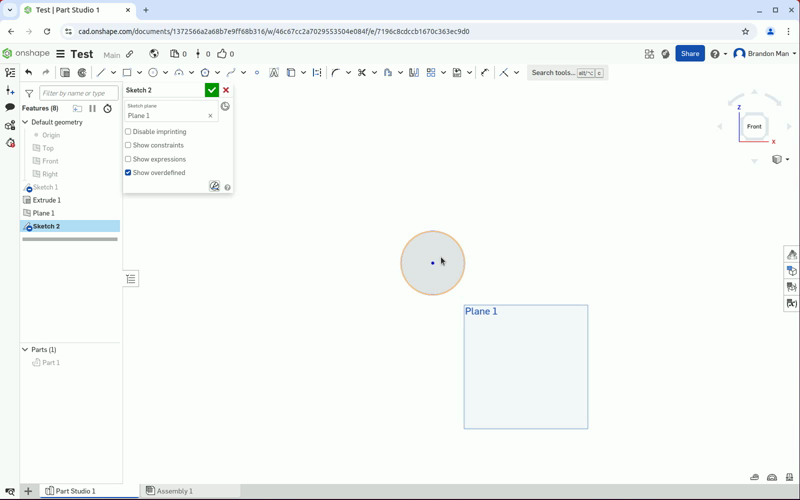
scroll(6)
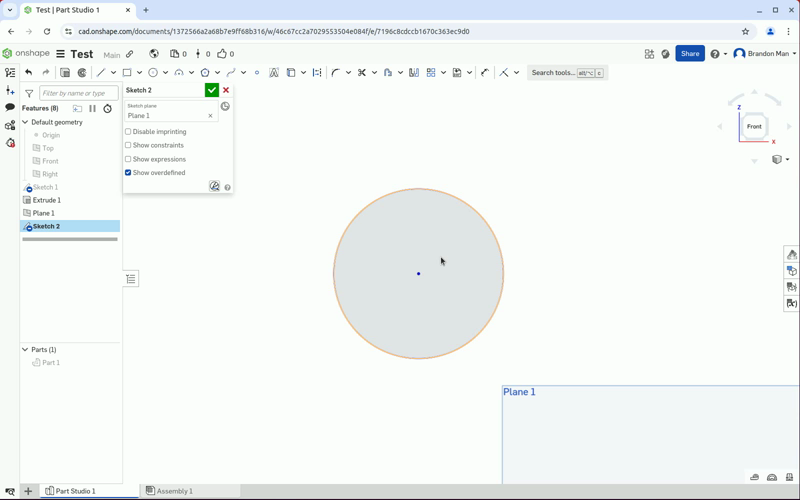
click(441, 256)
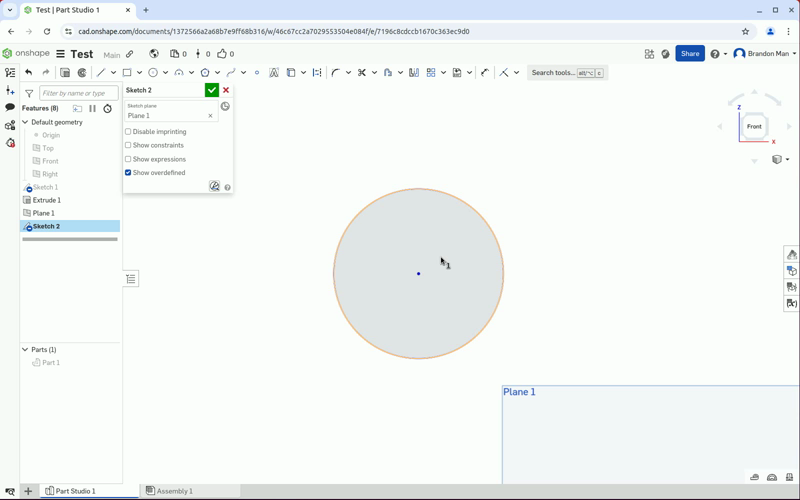
scroll(-6)
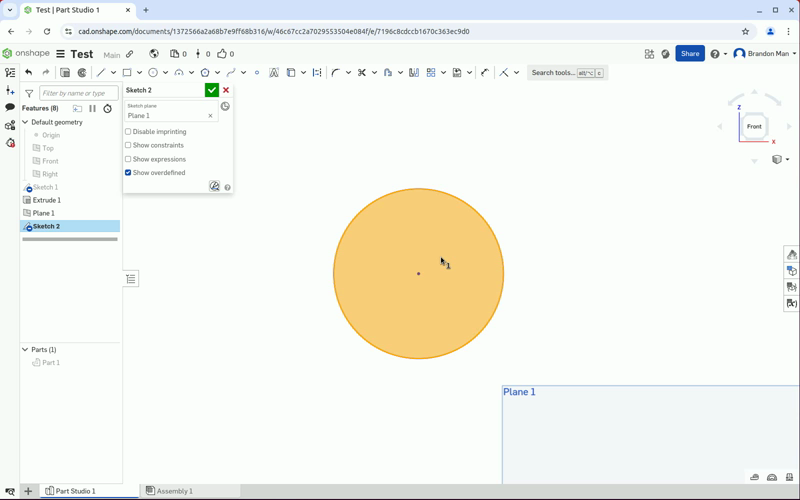
scroll(-6)
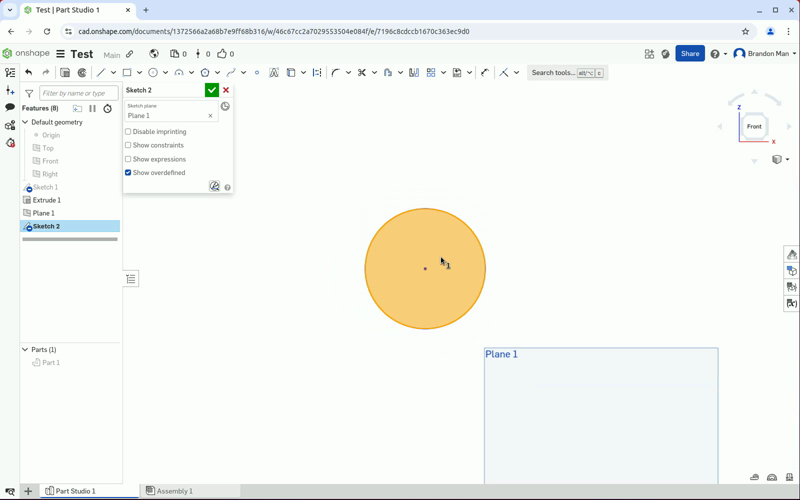
scroll(-6)
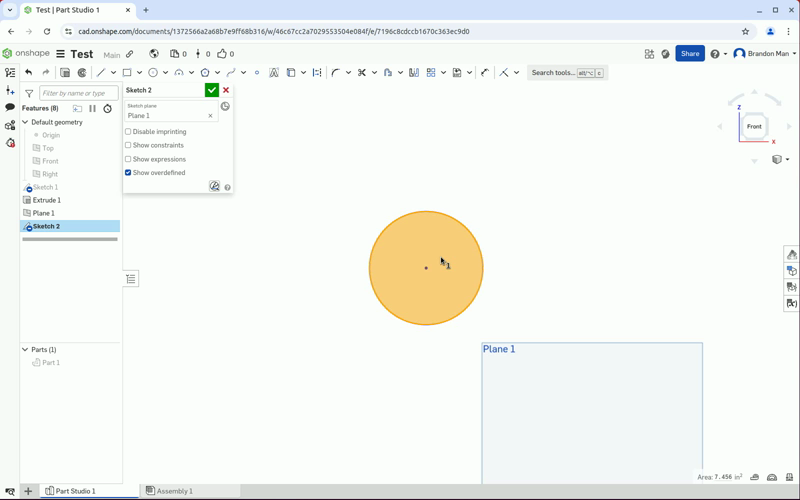
scroll(-6)
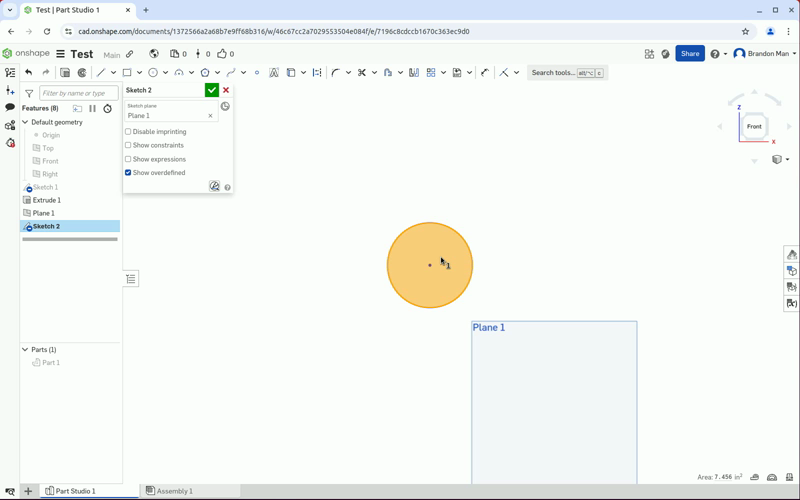
scroll(-6)
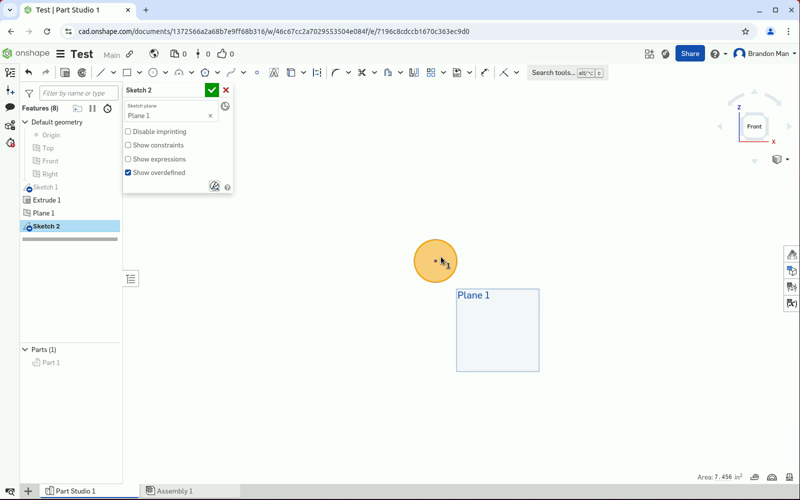
scroll(-6)
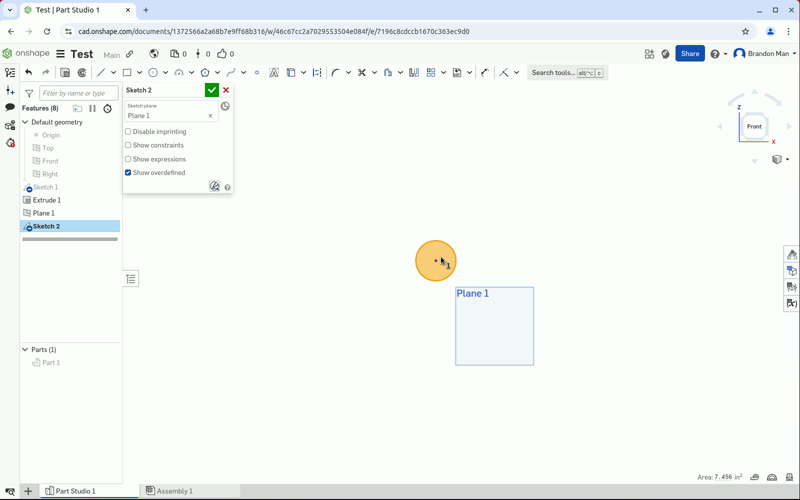
scroll(-6)
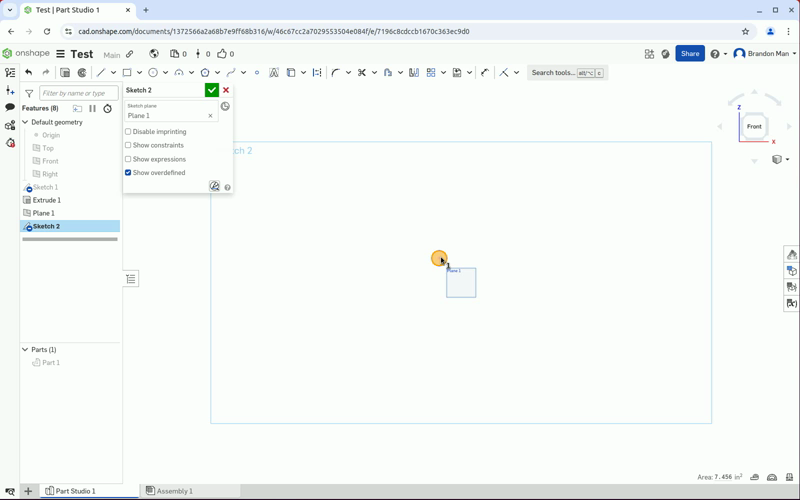
mouse_move(73, 352)
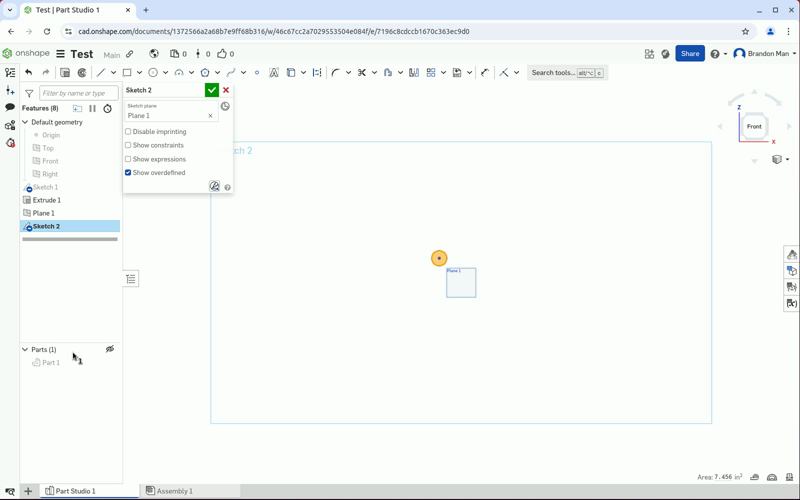
key(shift+y)
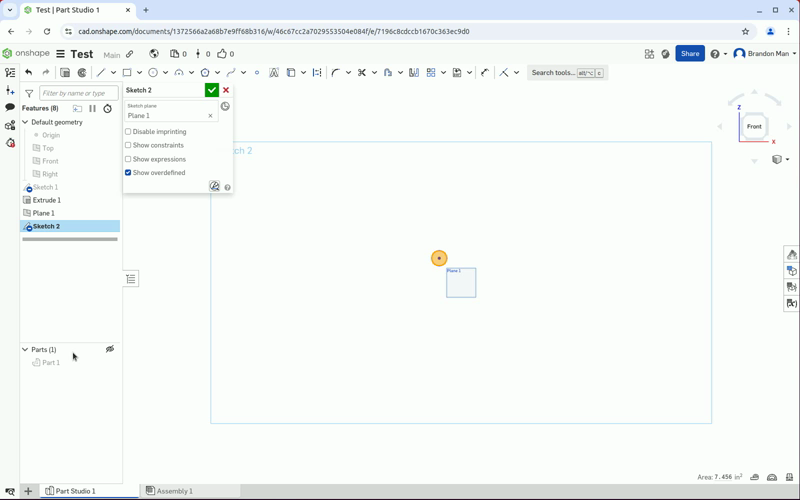
key(shift+e)
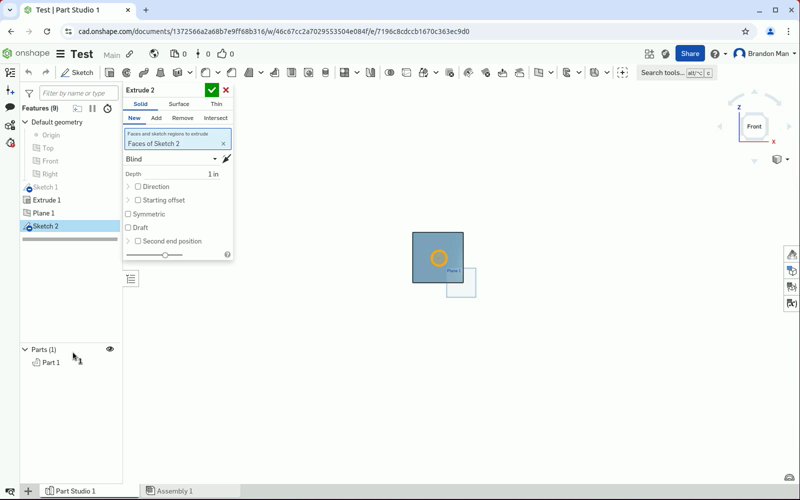
mouse_move(143, 106)
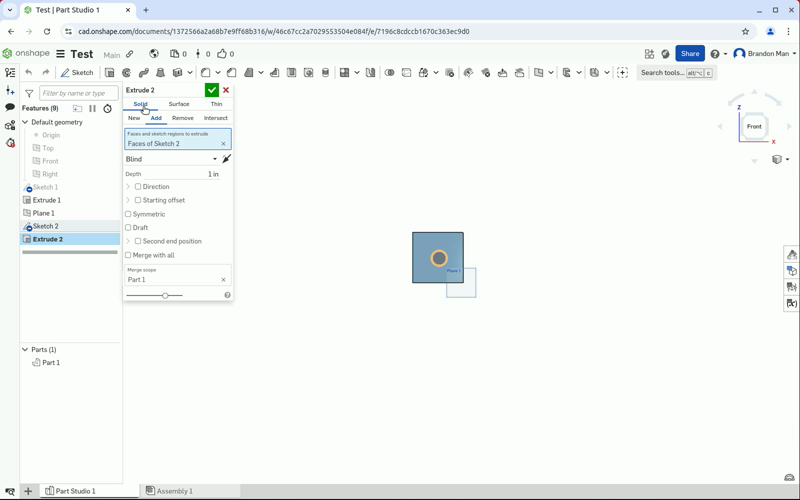
click(143, 106)
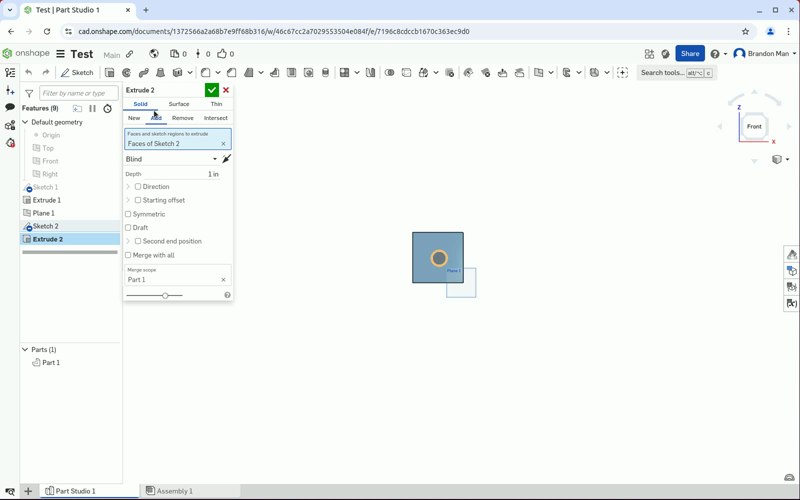
mouse_move(186, 120)
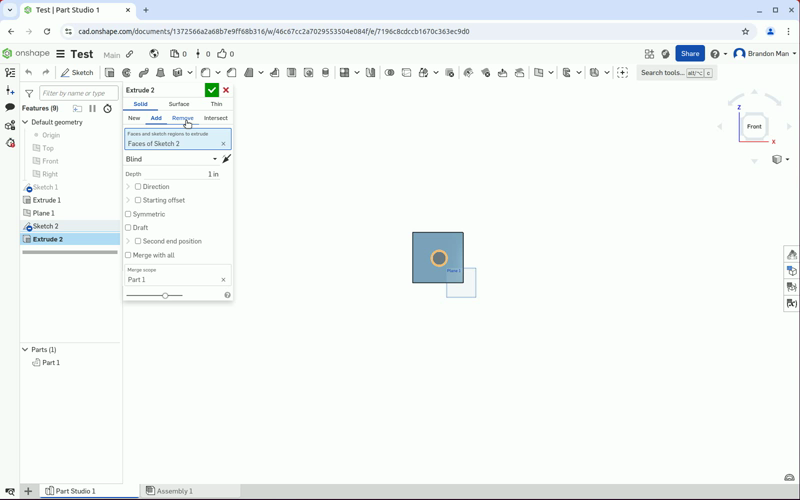
click(186, 120)
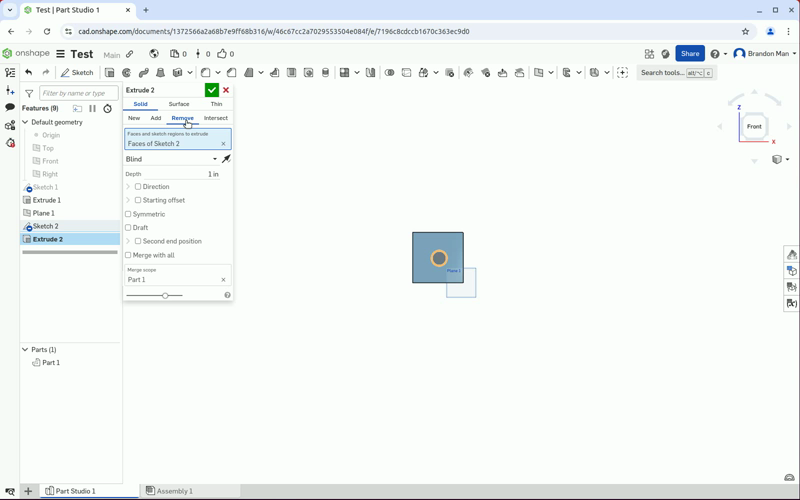
key(tab, 4)
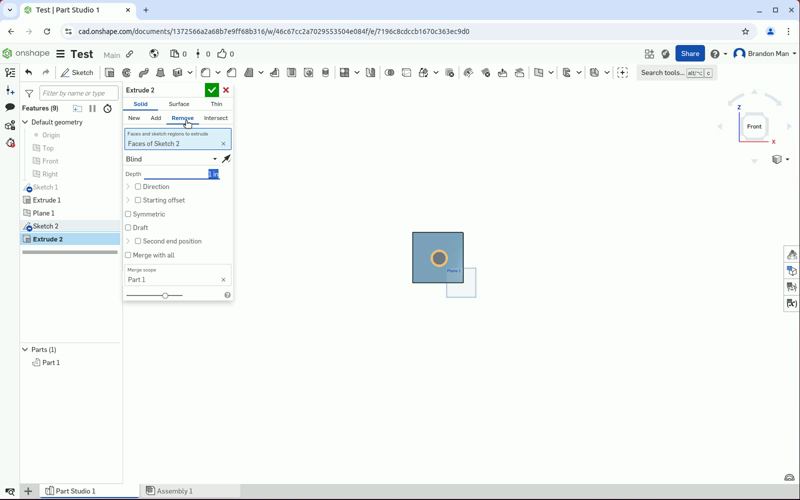
text(30.811)
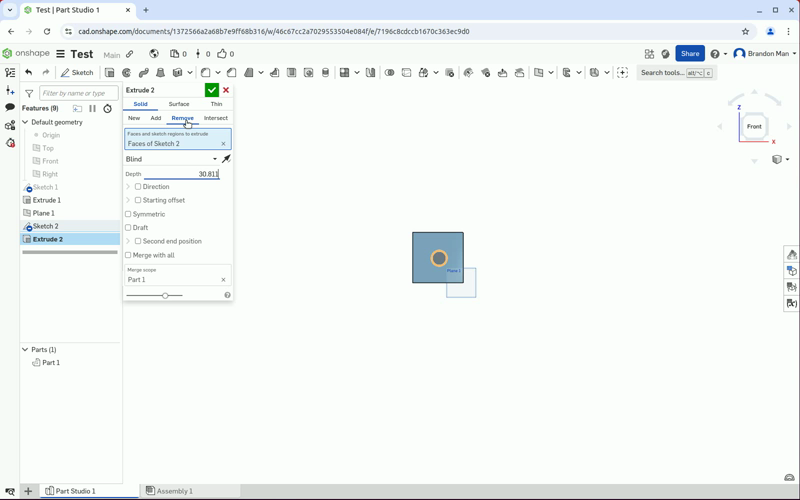
key(tab, 6)
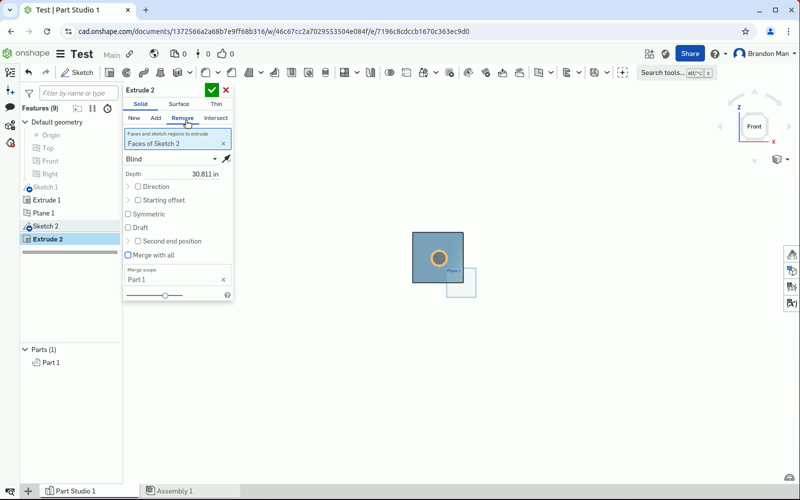
key(space)
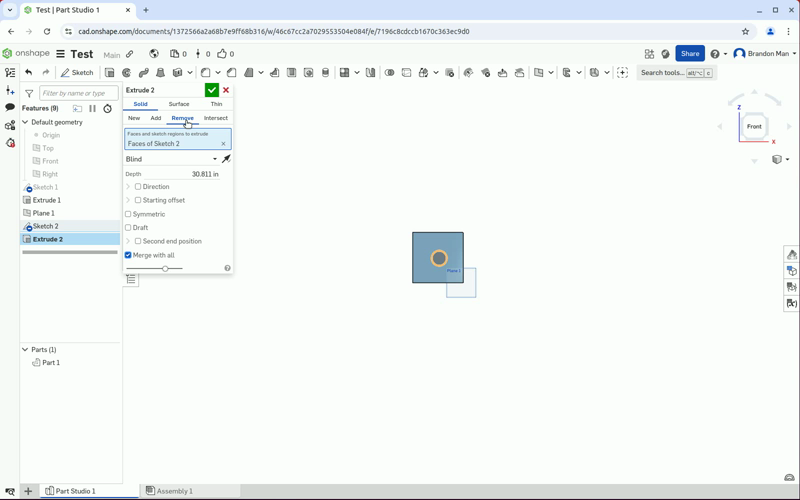
key(enter)
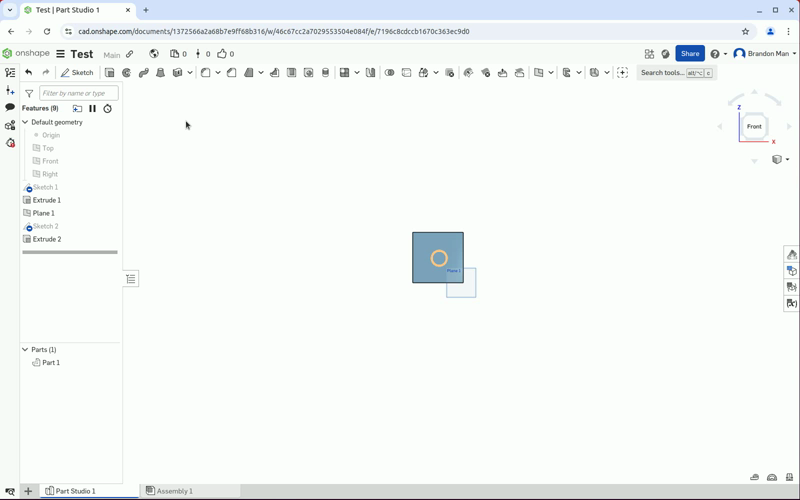
key(shift+h)
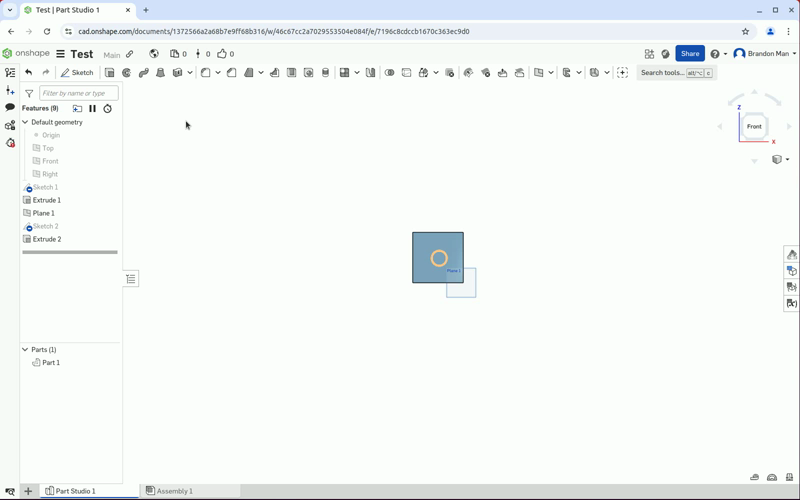
key(shift+h)
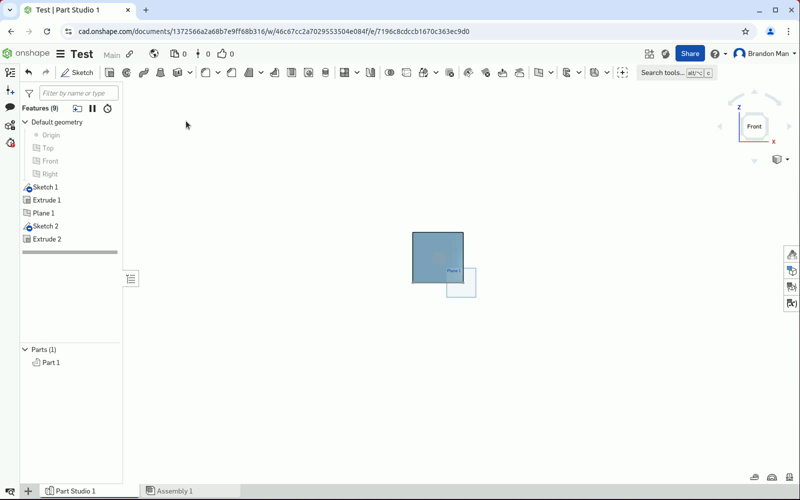
key(shift+7)
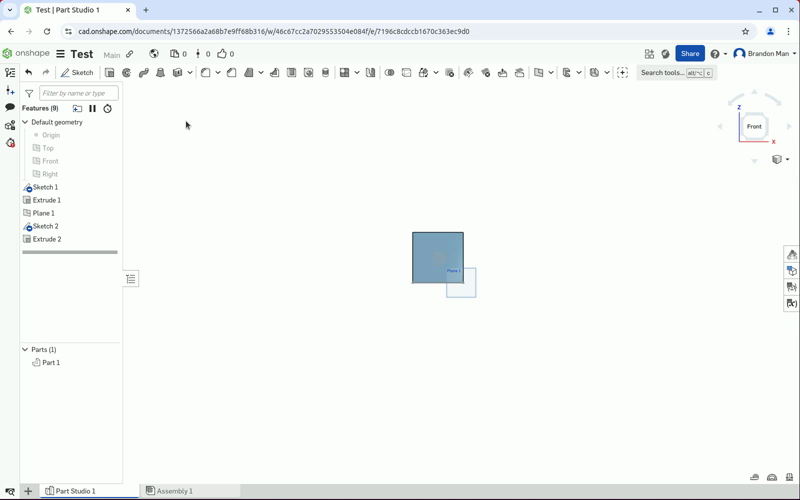
key(left, 2)
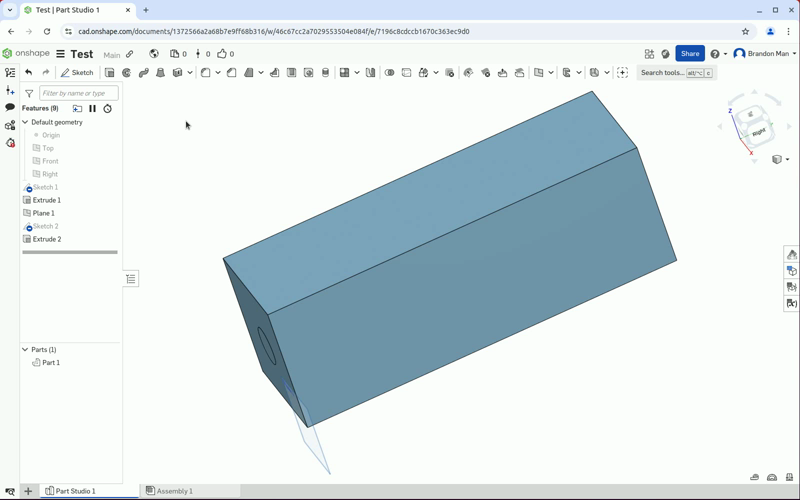
key(down, 2)
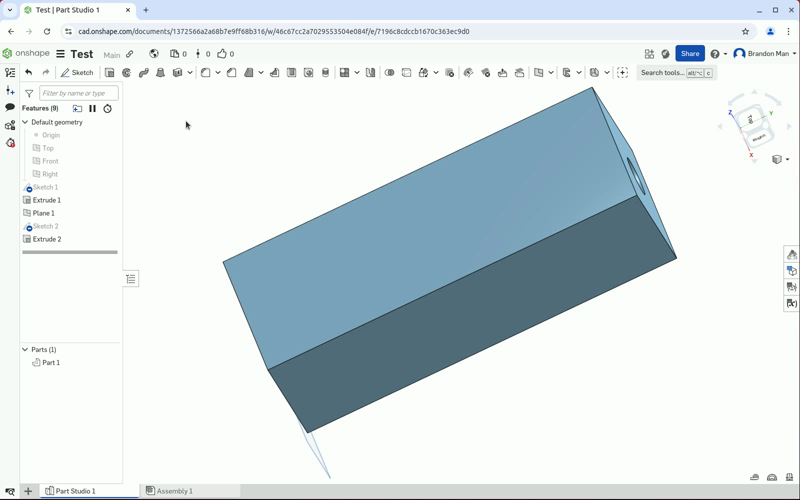
key(up, 2)
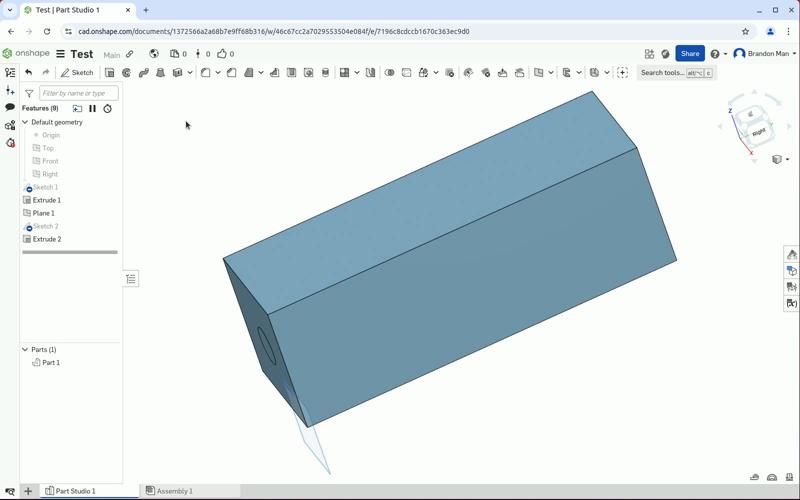
key(right, 2)
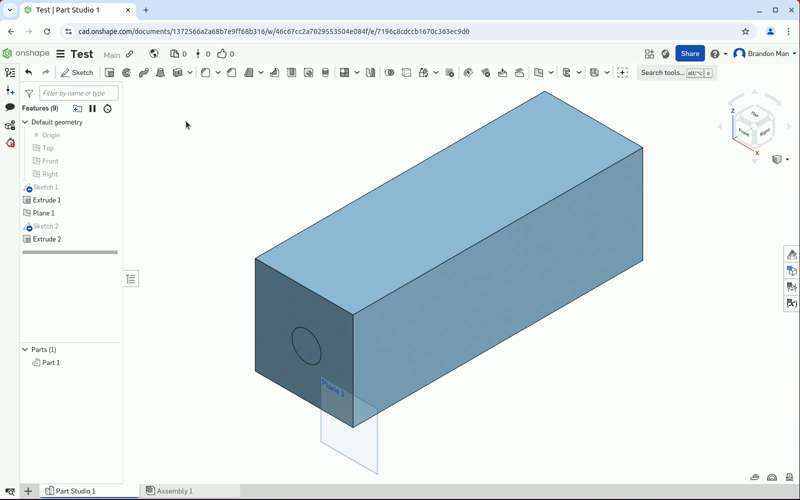
mouse_move(73, 189)
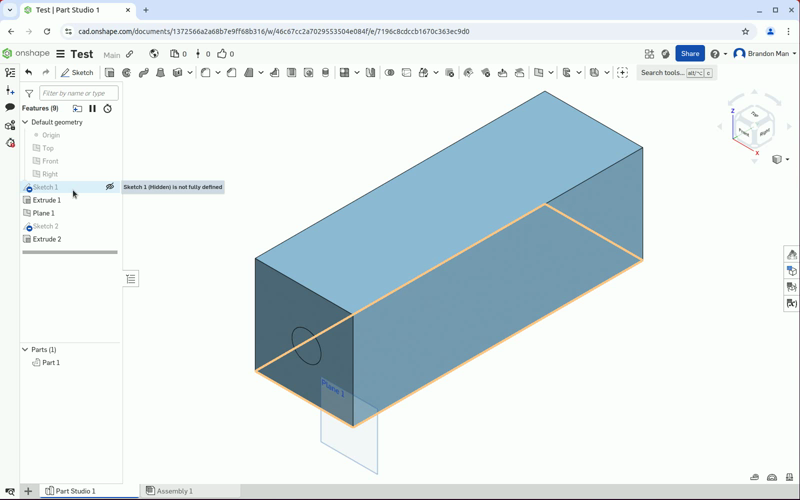
click(73, 189)